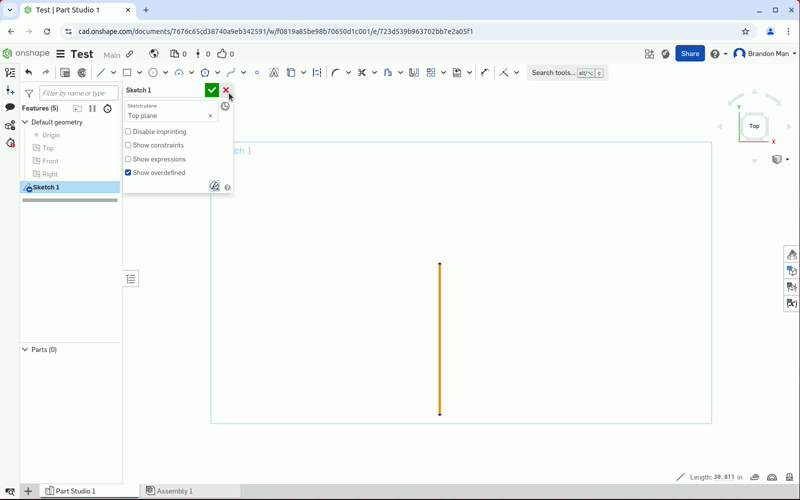
key(shift+h)
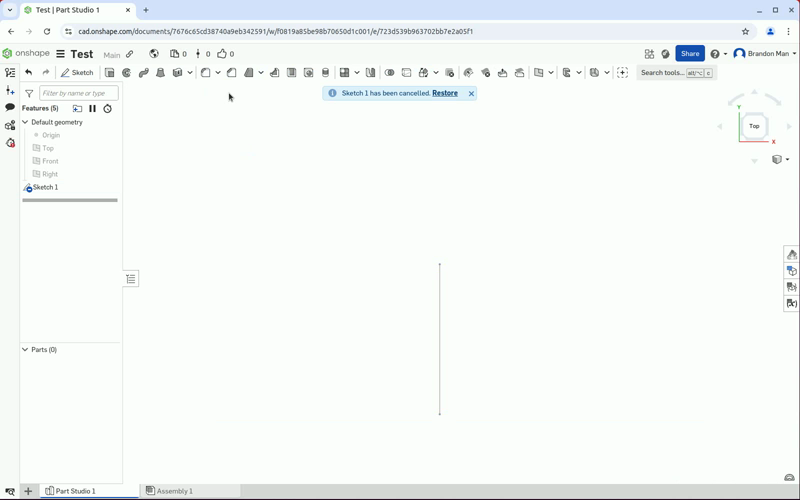
key(shift+s)
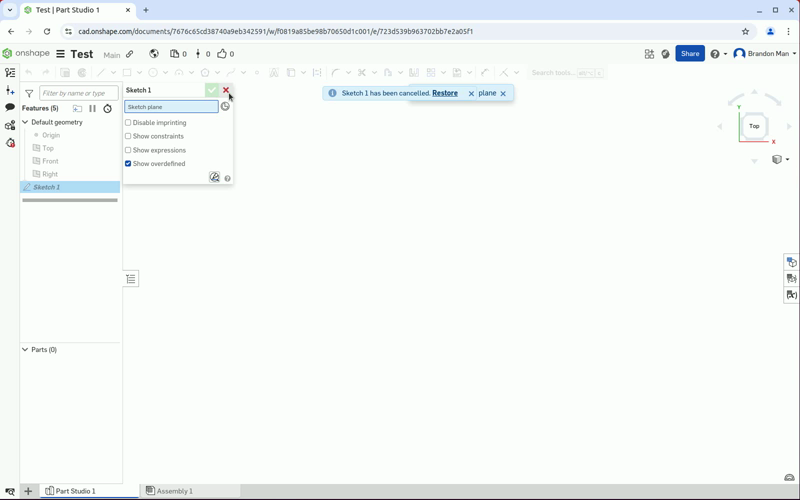
mouse_move(73, 150)
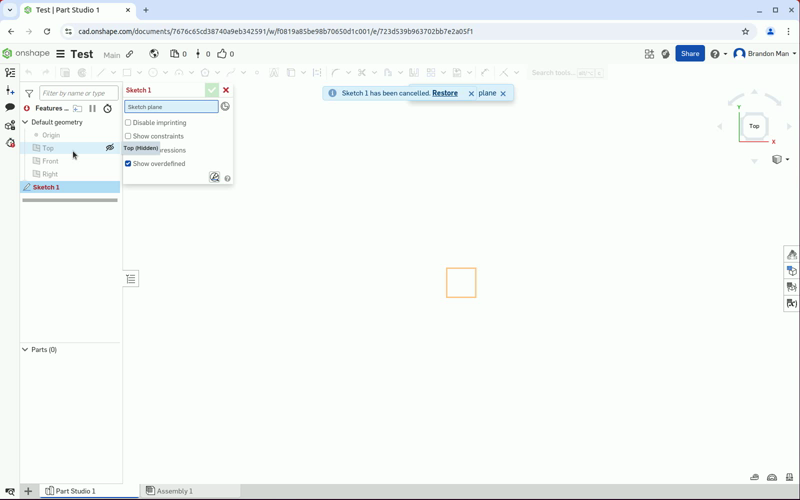
click(73, 150)
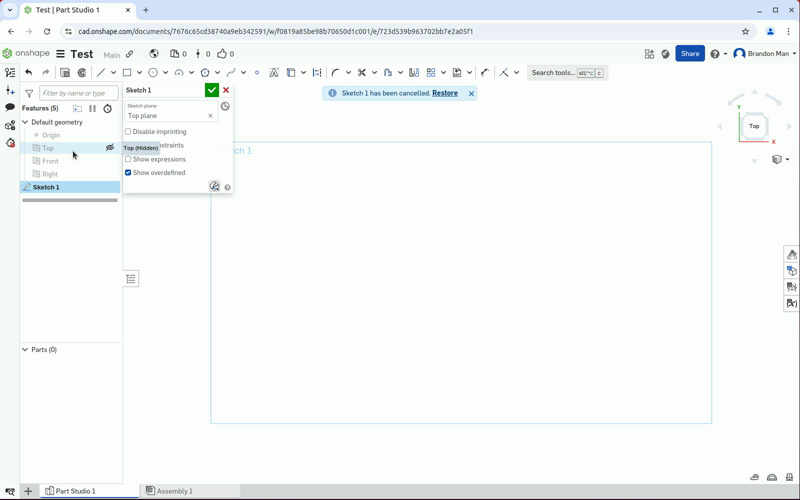
mouse_move(73, 352)
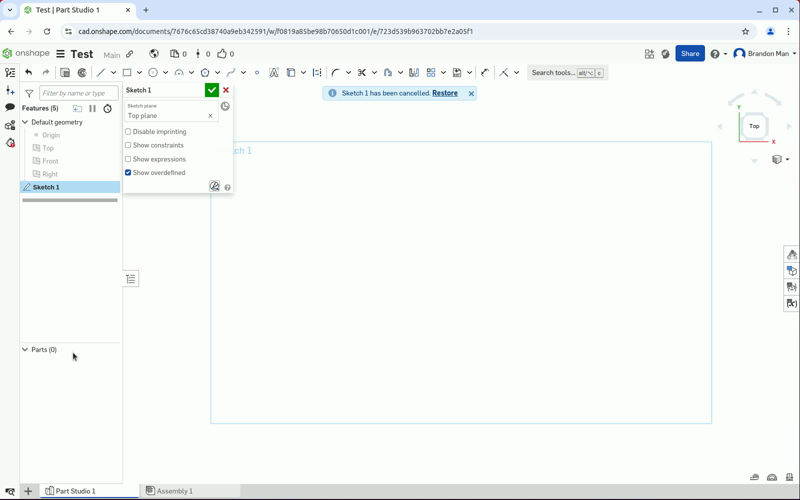
key(y)
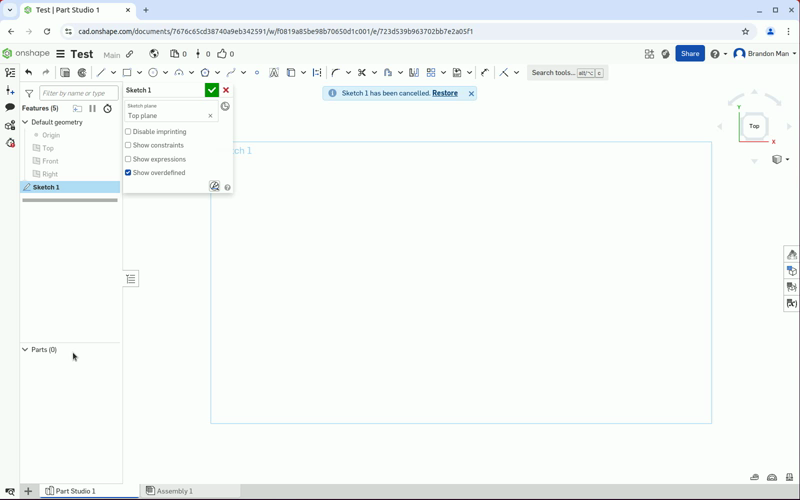
key(c)
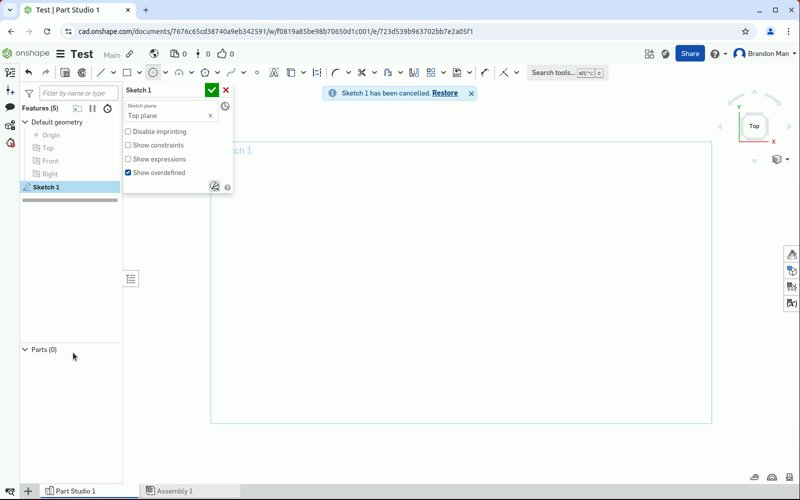
key_down(shift)
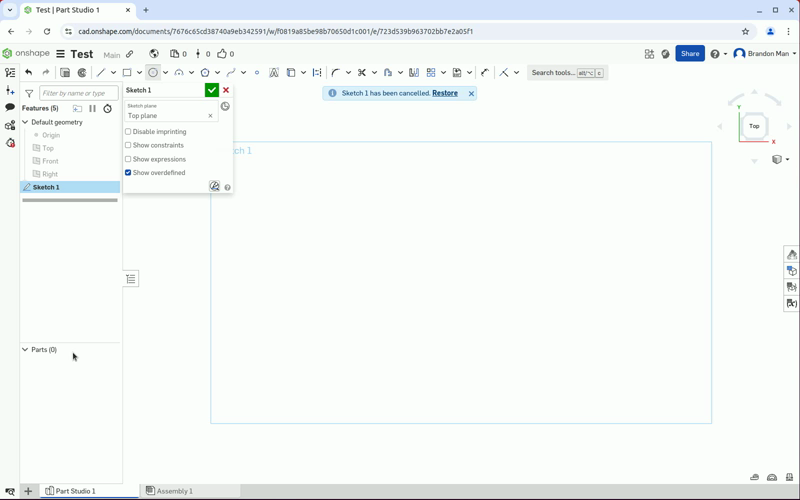
mouse_move(461, 282)
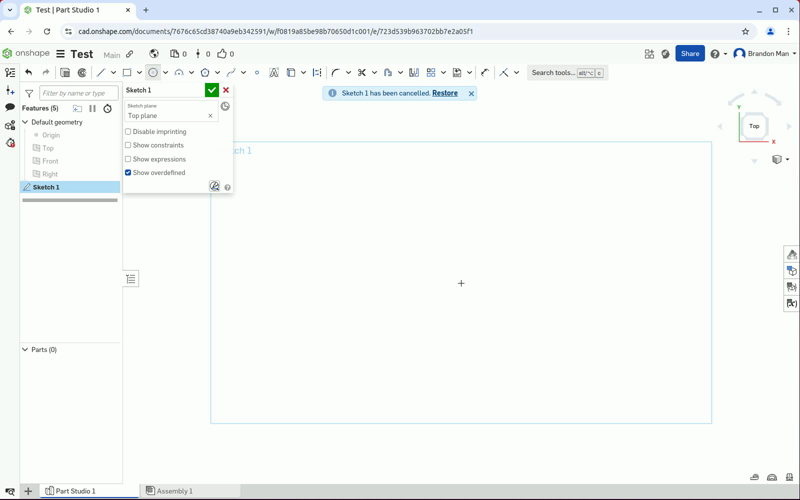
click(461, 282)
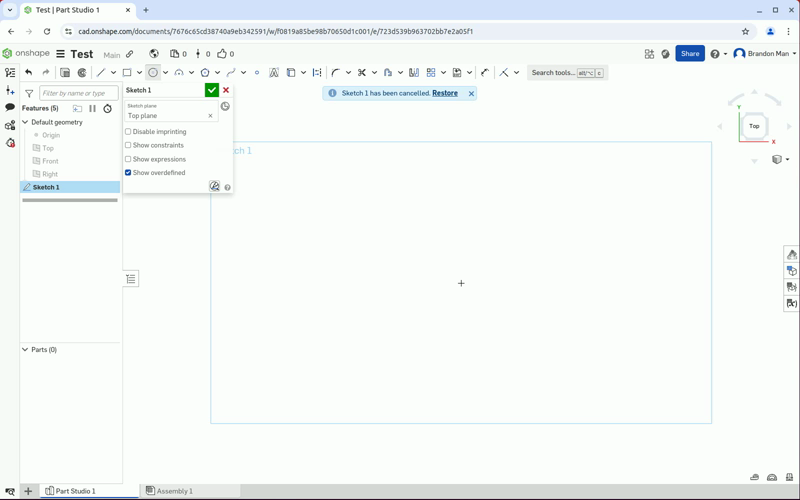
key_up(shift)
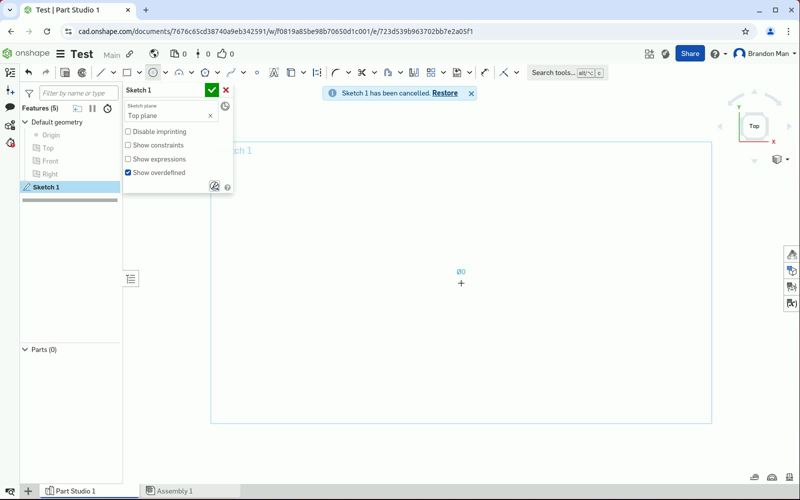
mouse_move(484, 282)
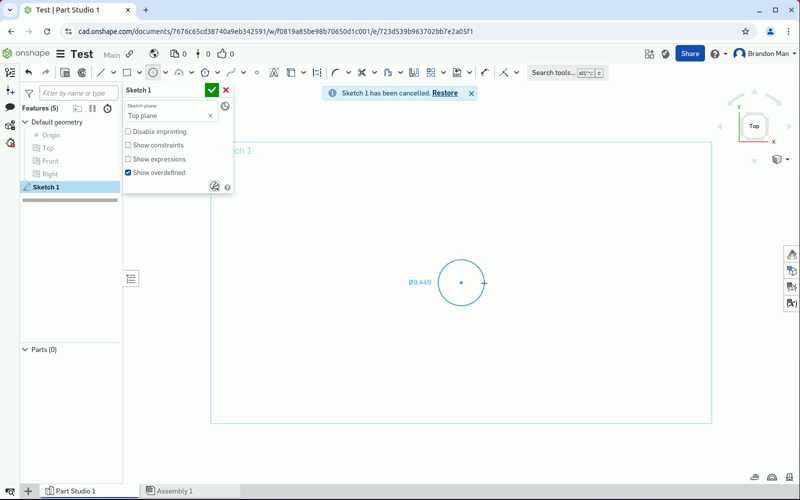
click(484, 282)
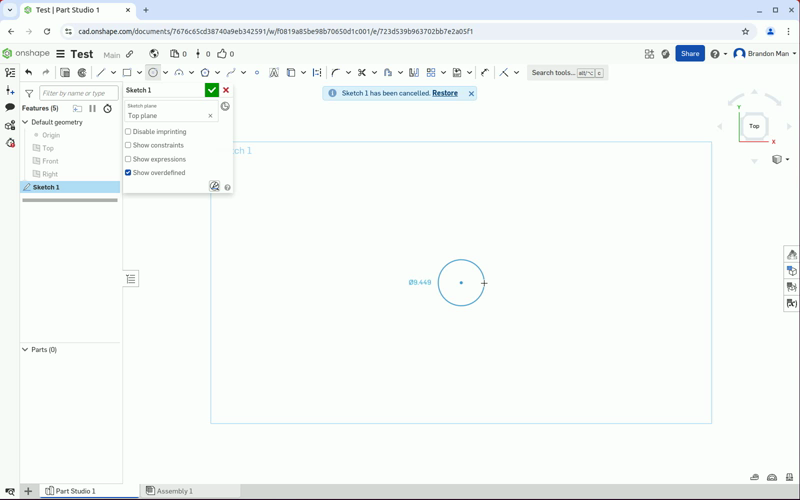
key(esc)
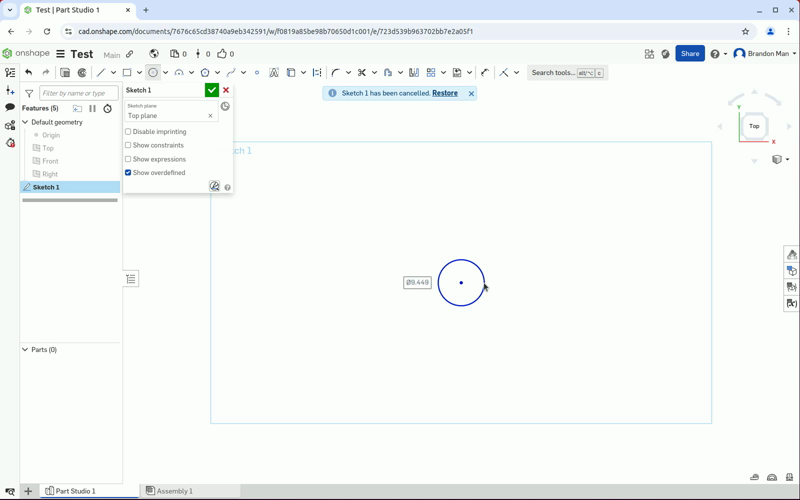
key(c)
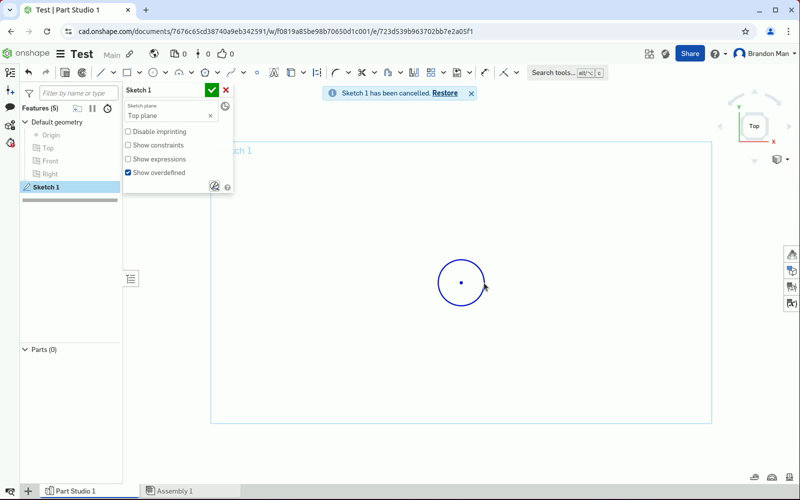
key_down(shift)
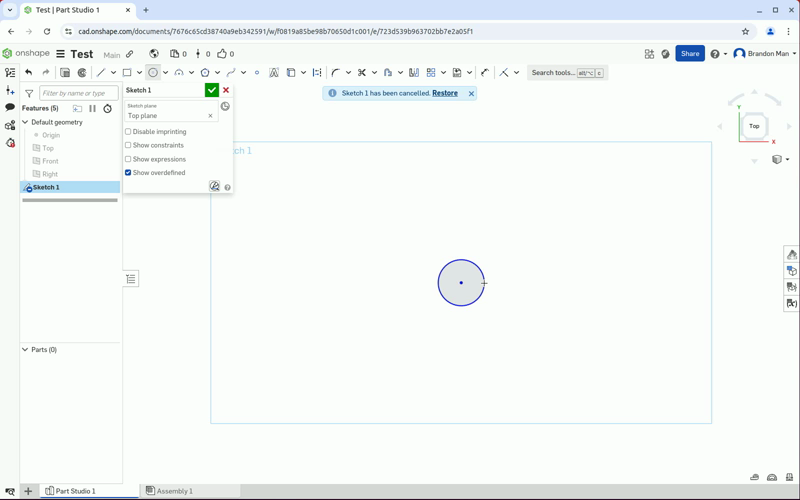
mouse_move(461, 282)
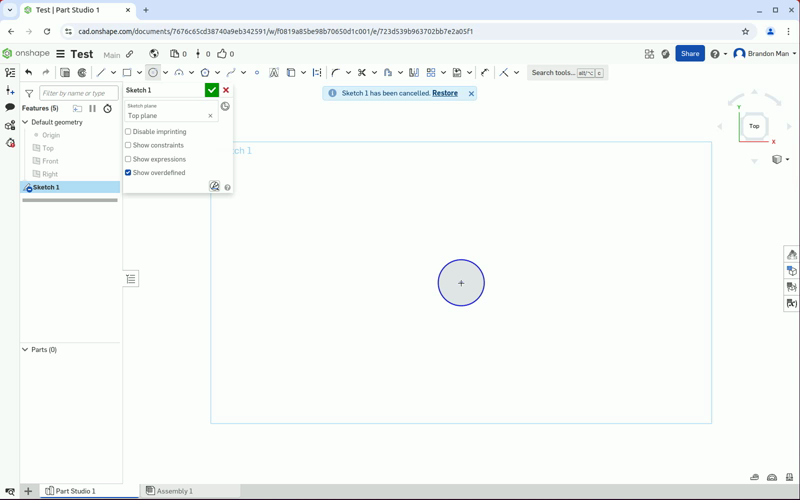
click(461, 282)
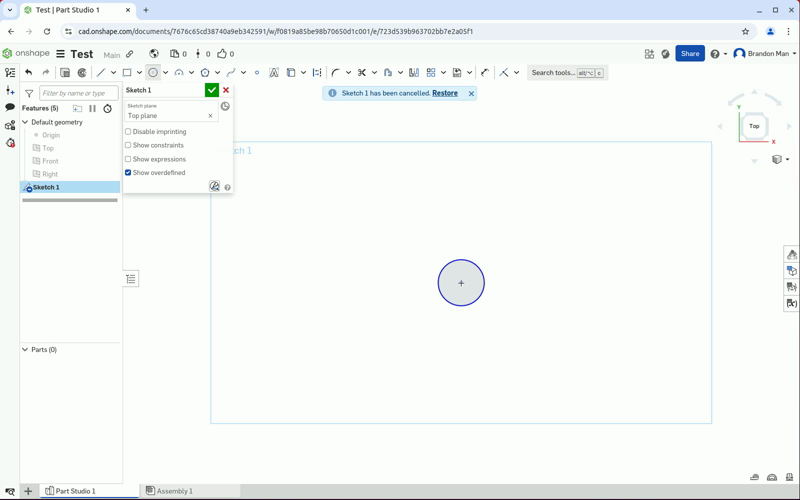
key_up(shift)
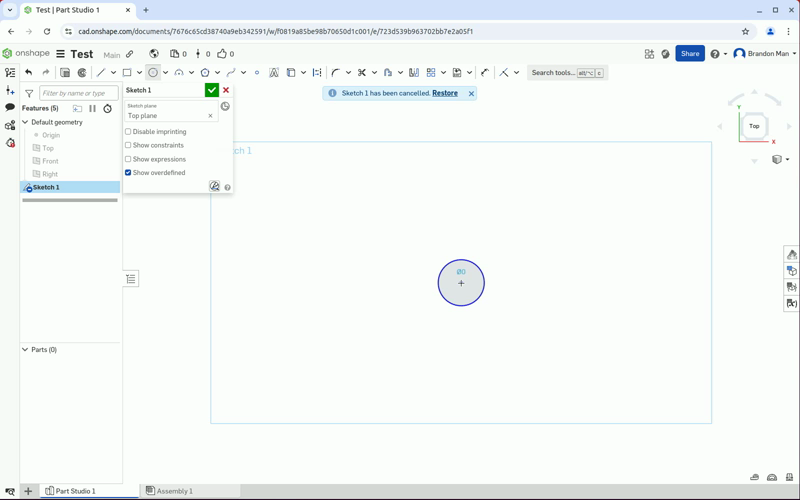
mouse_move(470, 282)
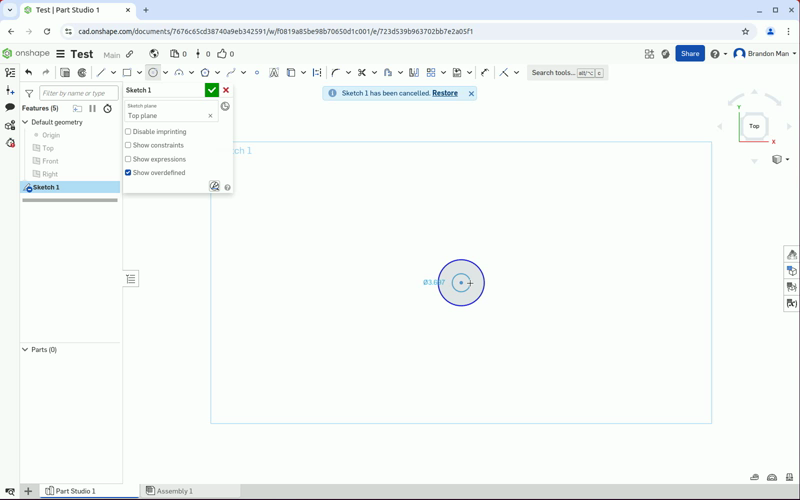
click(470, 282)
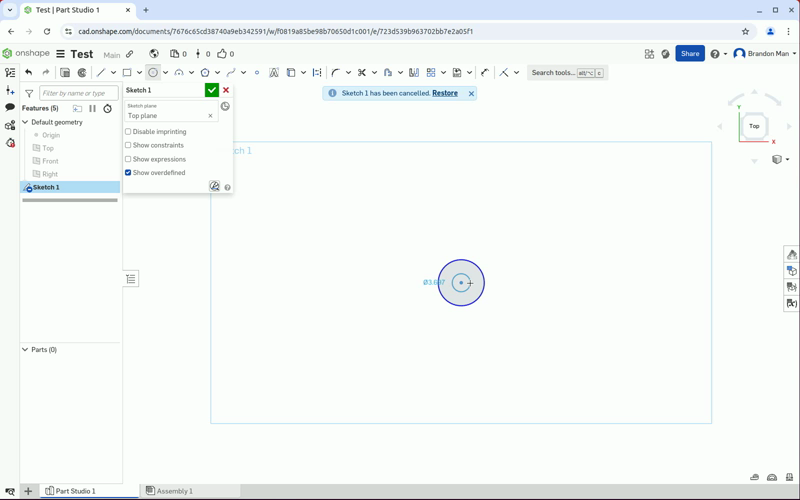
key(esc)
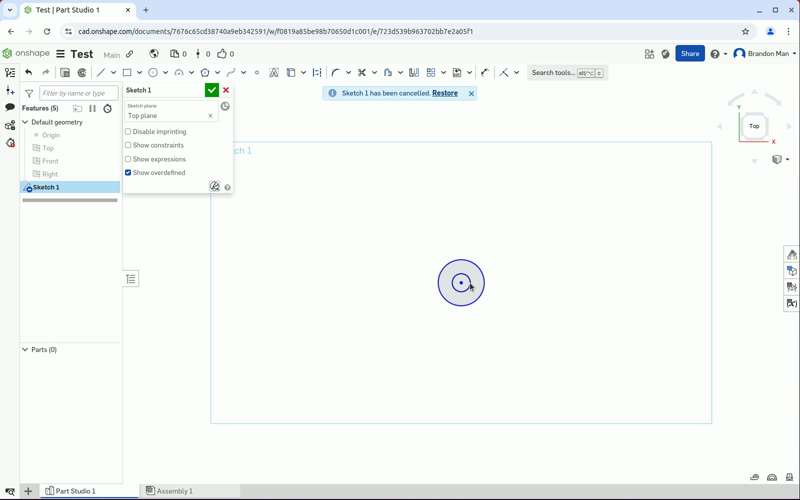
mouse_move(450, 269)
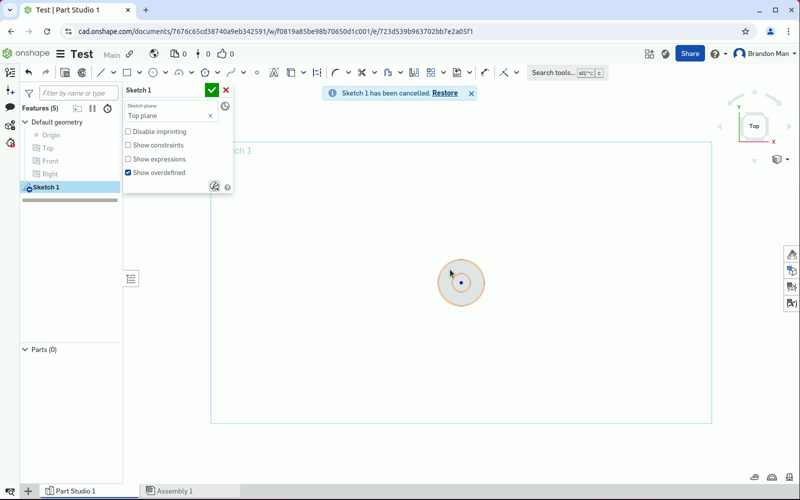
scroll(6)
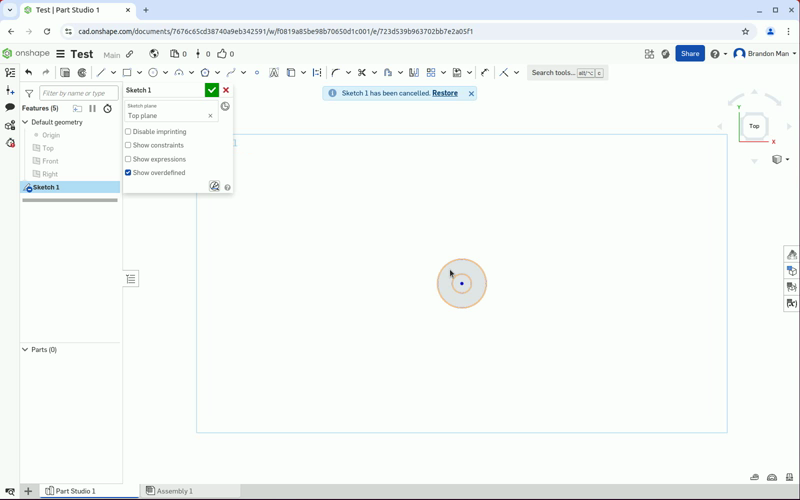
scroll(6)
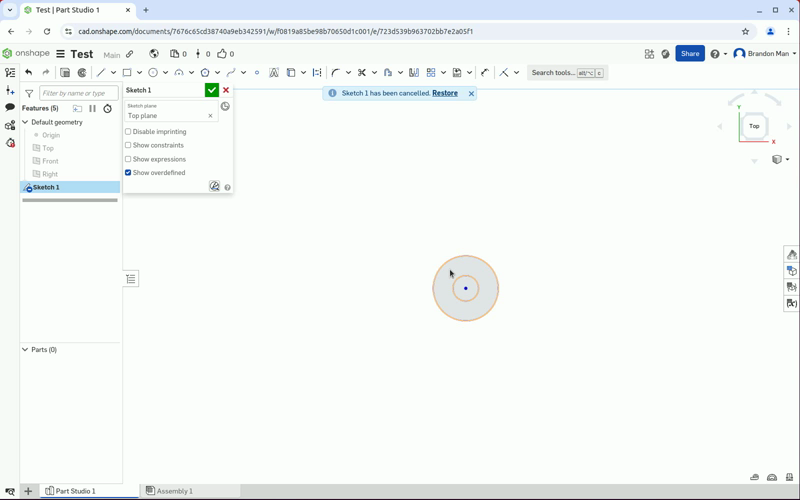
scroll(6)
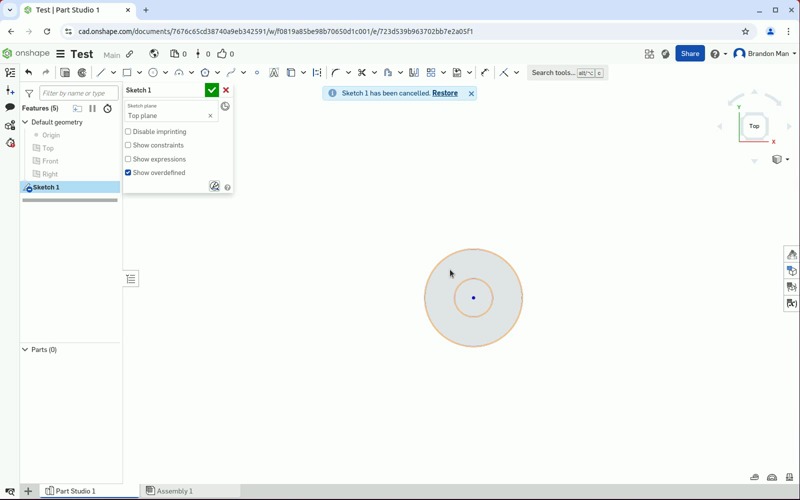
scroll(6)
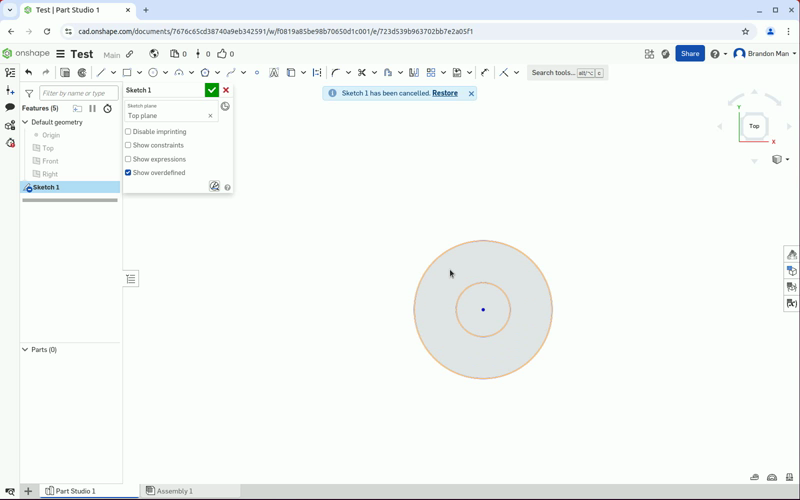
scroll(6)
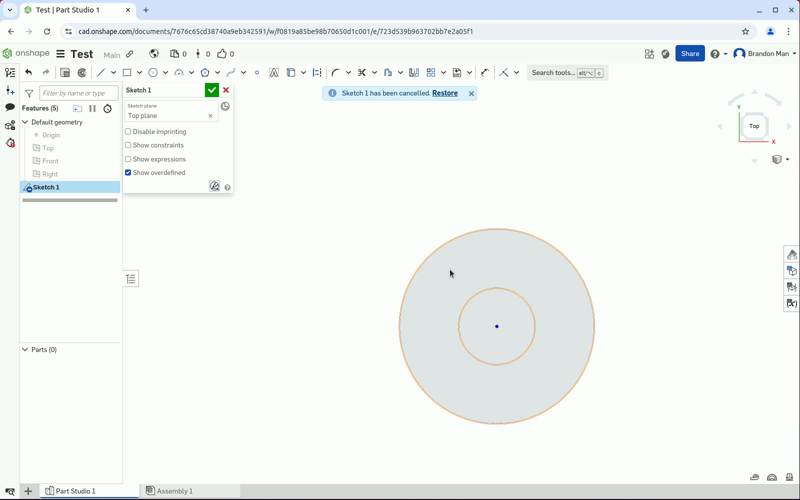
scroll(6)
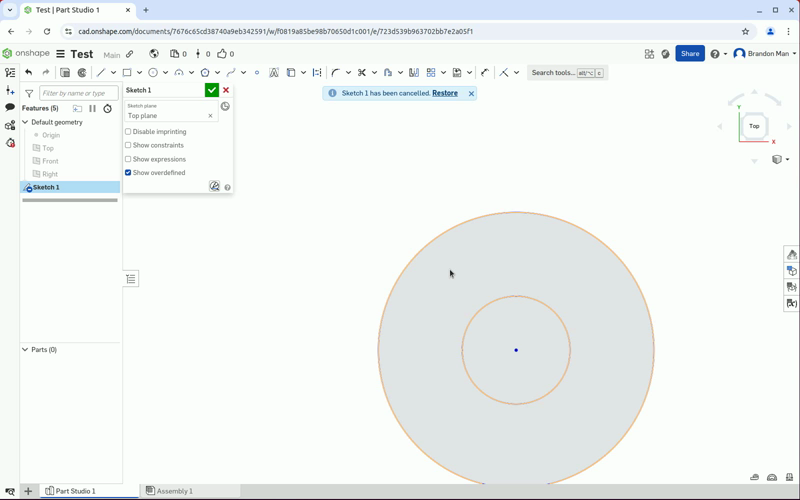
scroll(6)
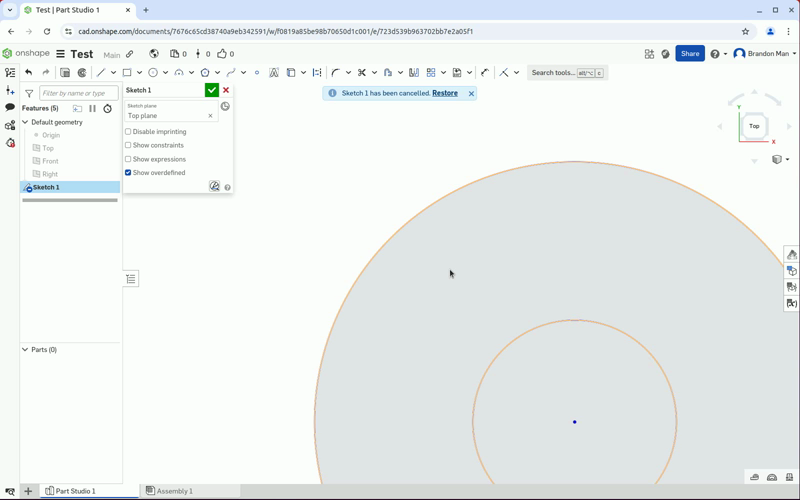
click(450, 269)
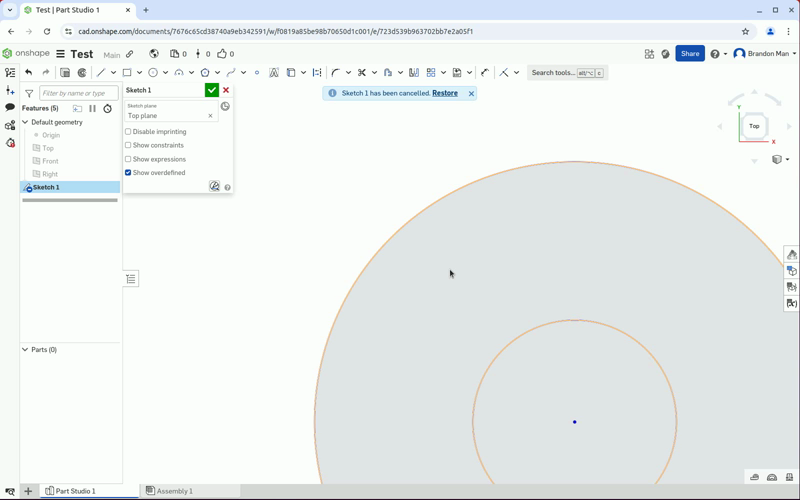
scroll(-6)
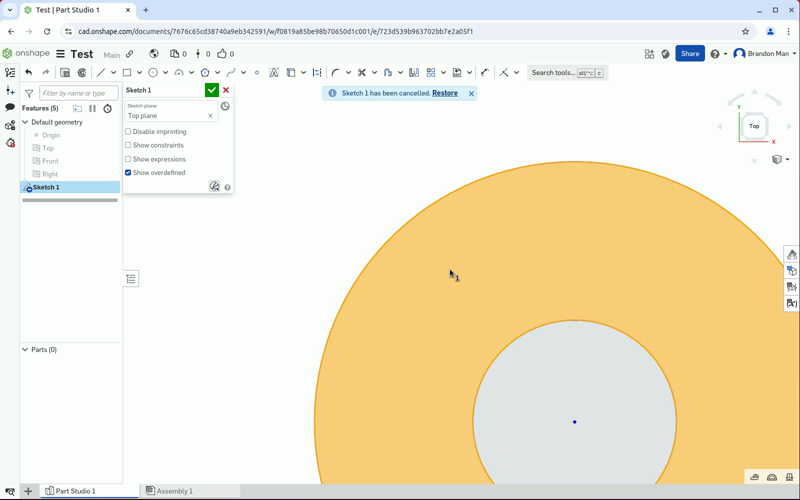
scroll(-6)
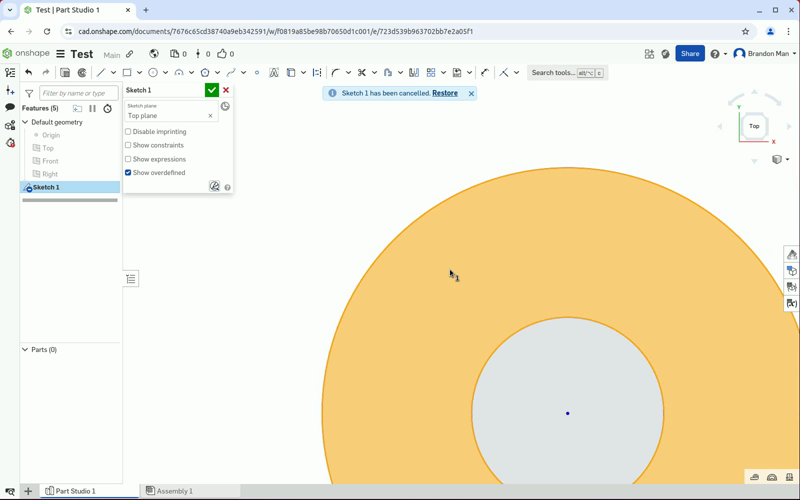
scroll(-6)
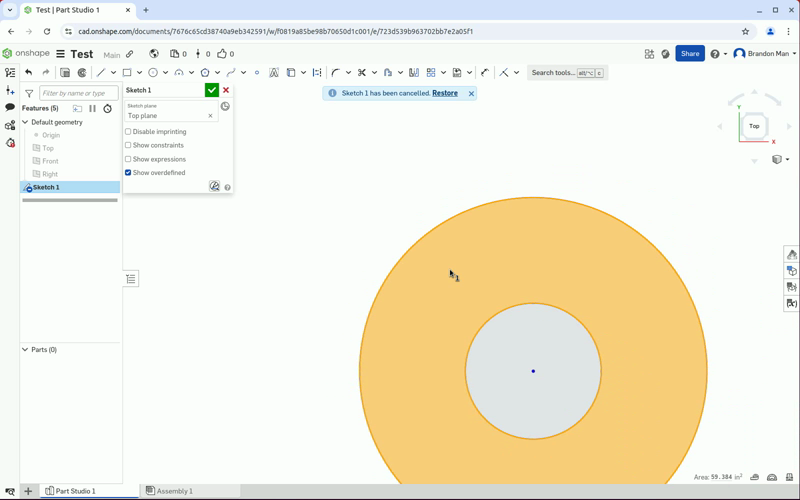
scroll(-6)
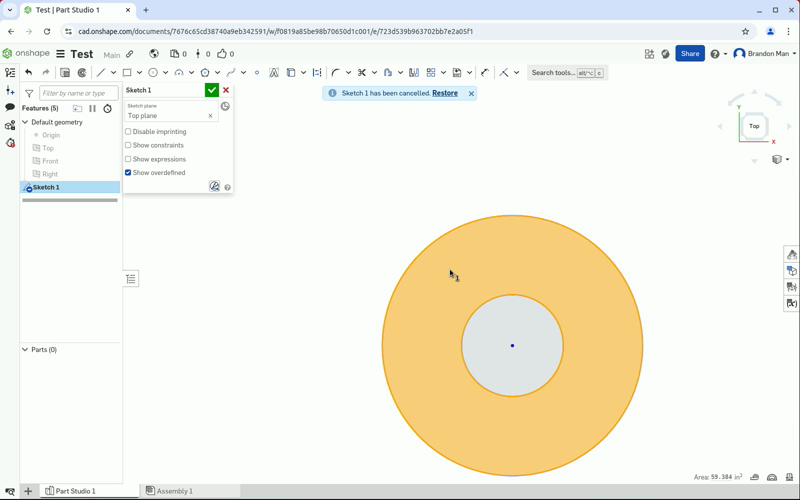
scroll(-6)
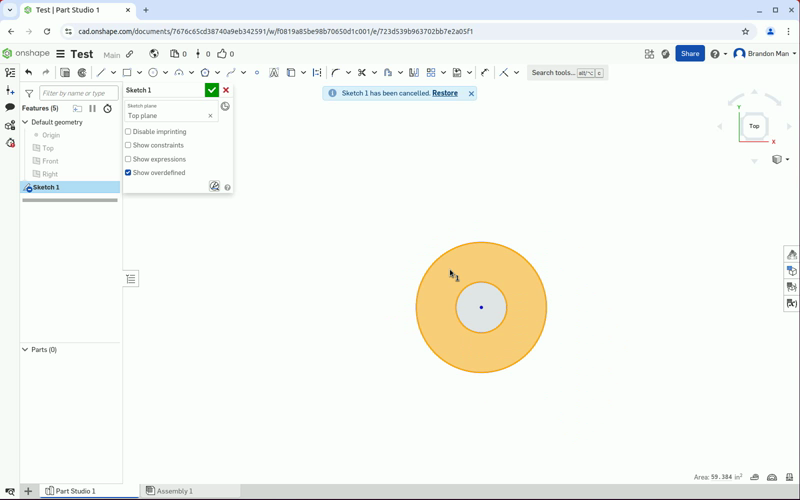
scroll(-6)
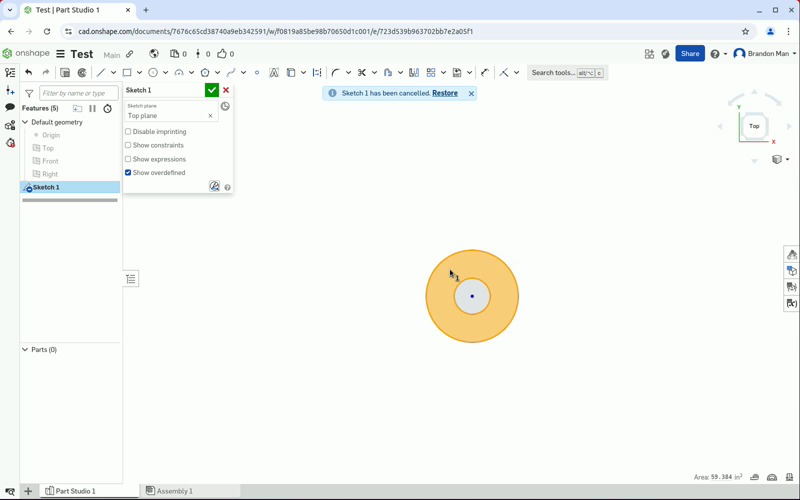
scroll(-6)
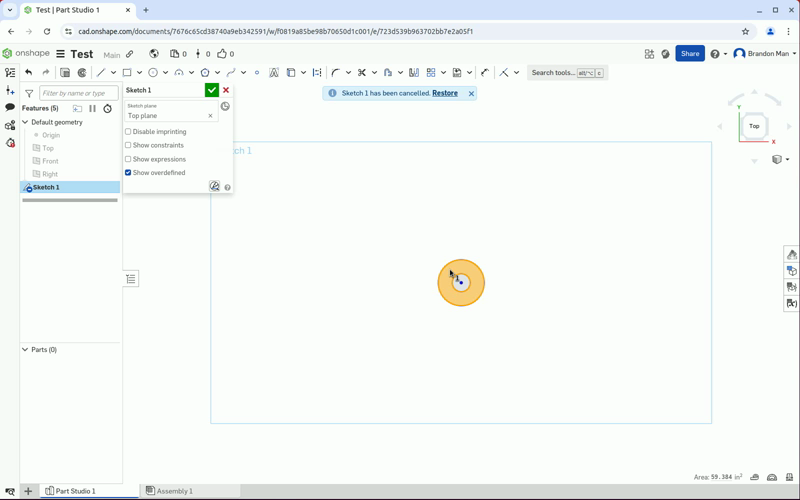
mouse_move(73, 352)
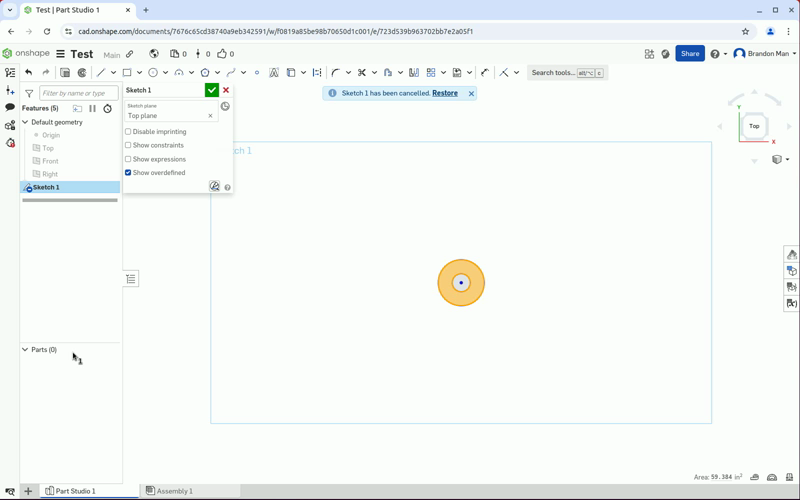
key(shift+y)
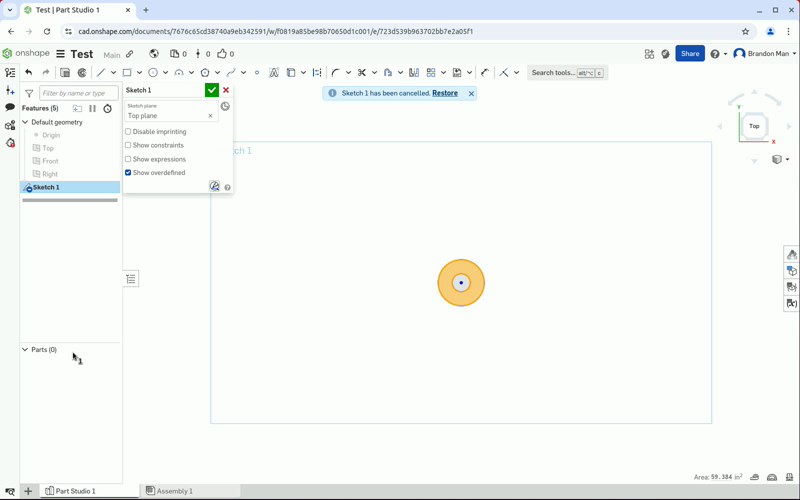
key(shift+e)
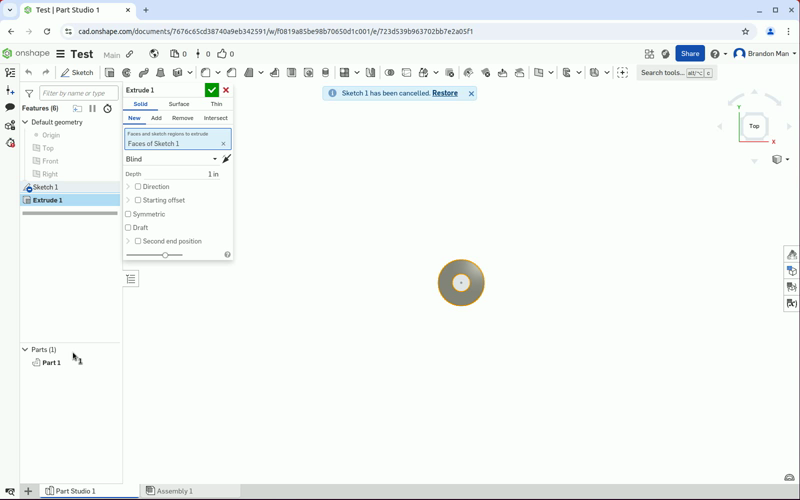
mouse_move(143, 106)
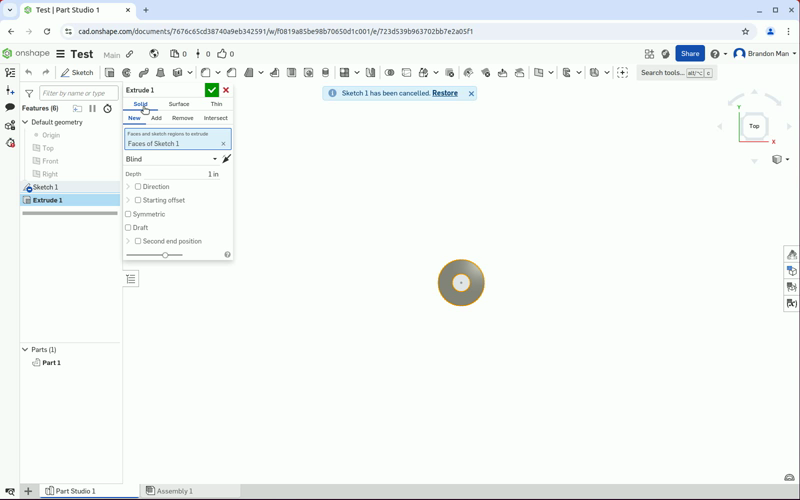
click(143, 106)
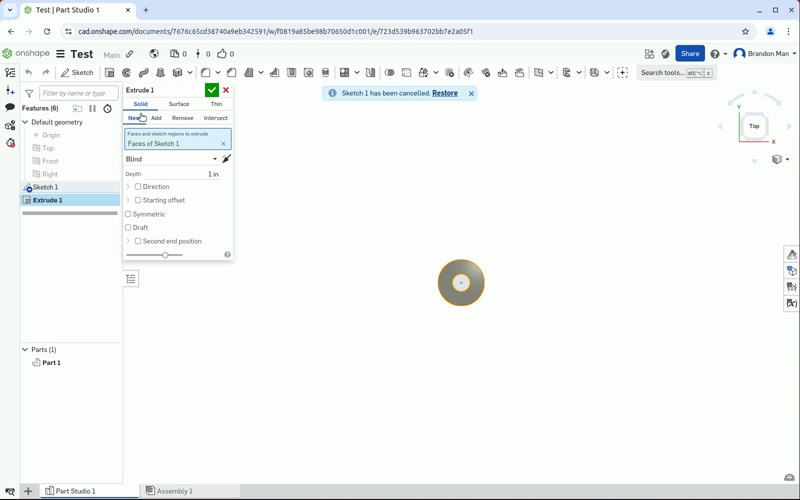
mouse_move(137, 120)
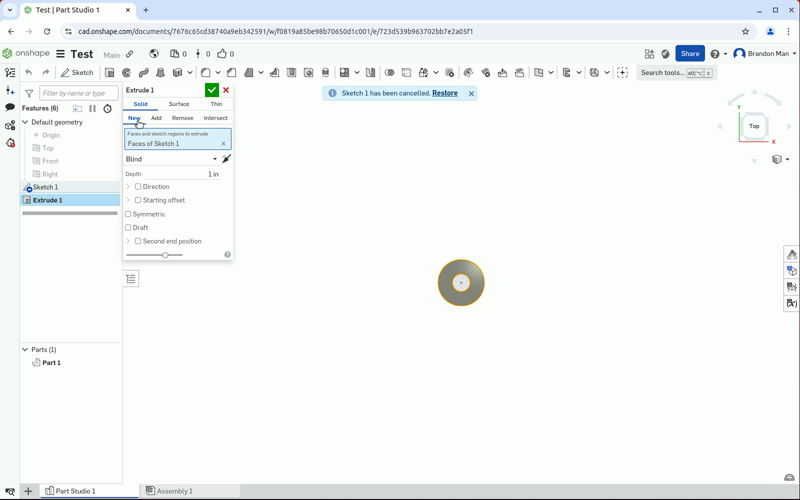
click(137, 120)
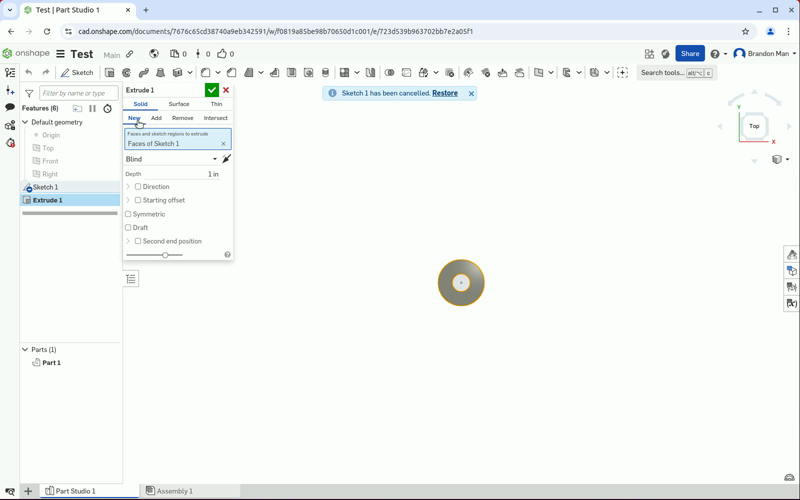
key(tab, 4)
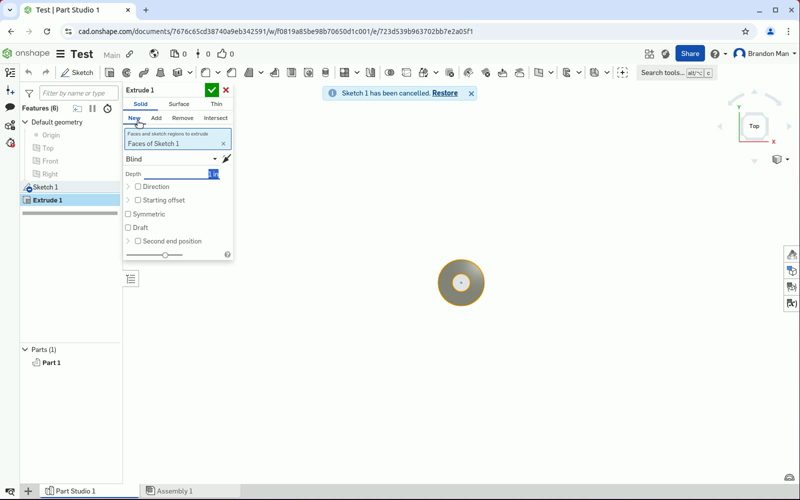
text(4.574)
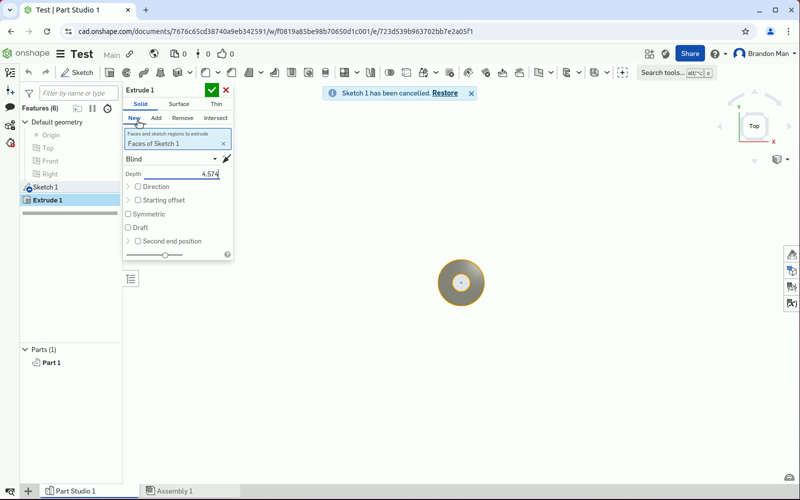
key(enter)
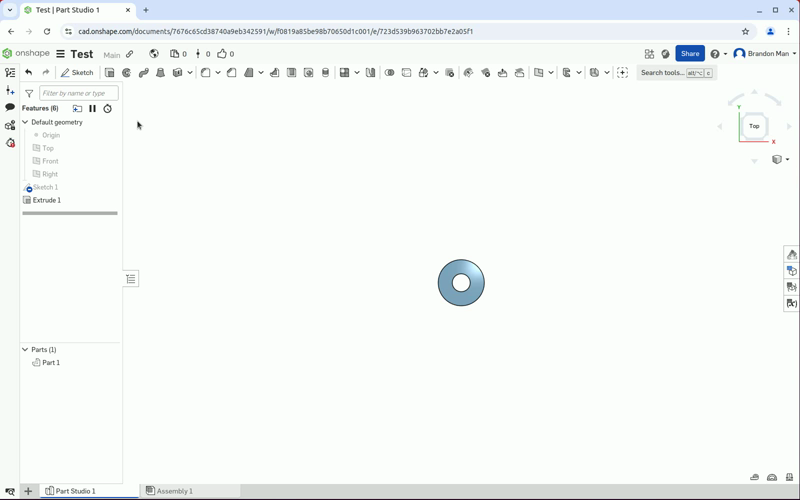
key(shift+h)
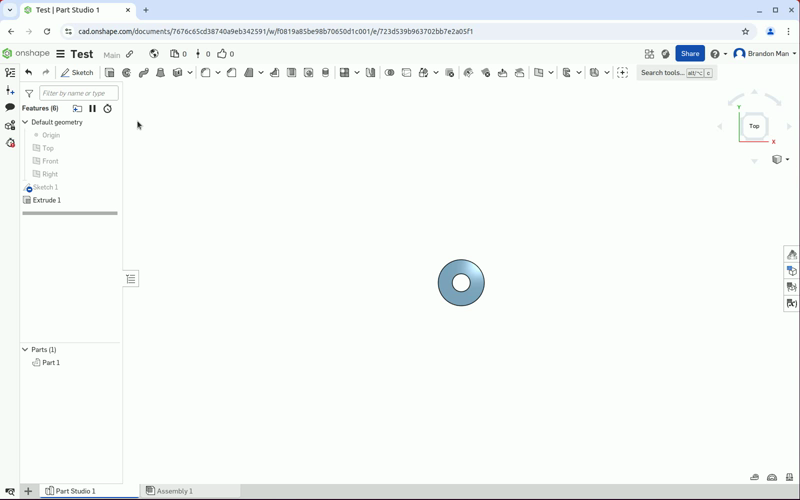
key(shift+h)
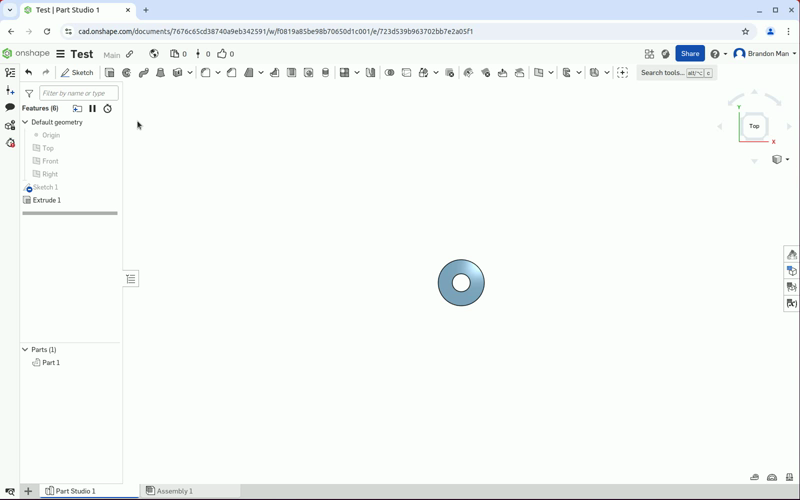
mouse_move(73, 189)
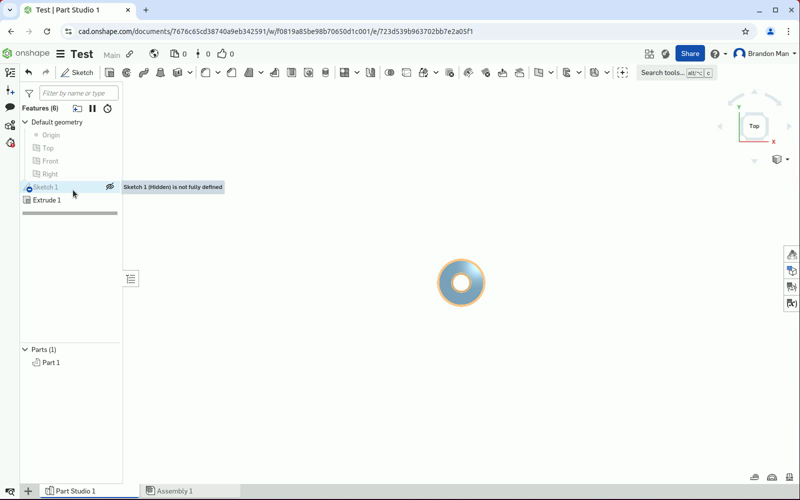
click(73, 189)
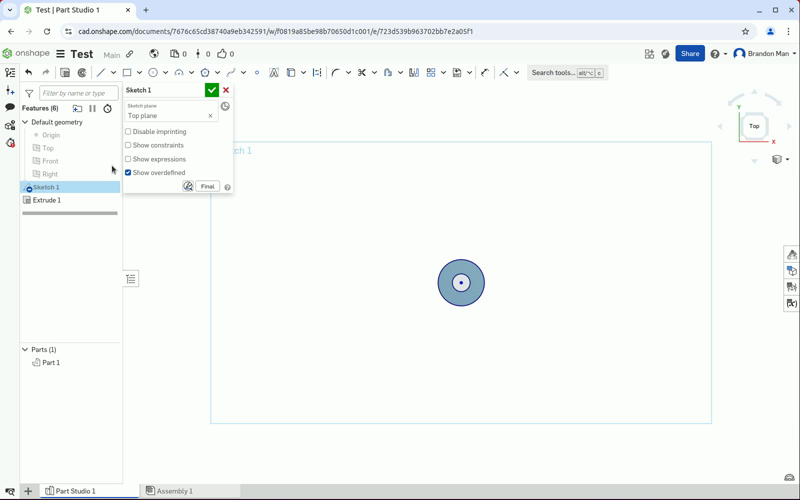
mouse_move(229, 92)
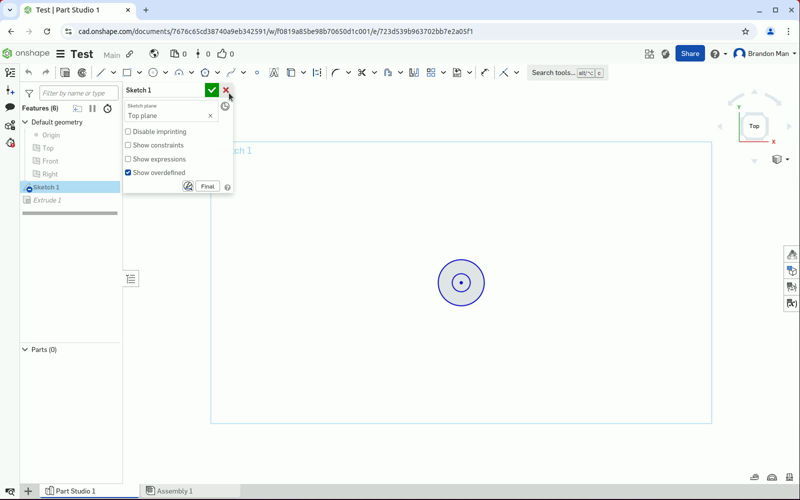
click(229, 92)
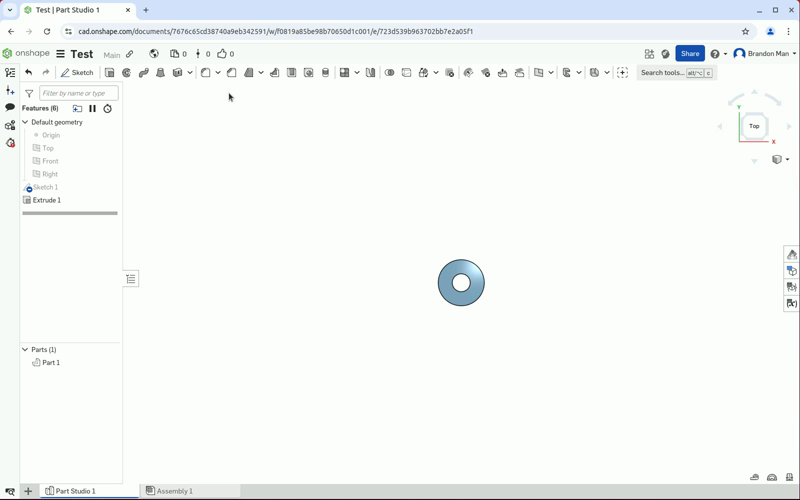
mouse_move(541, 75)
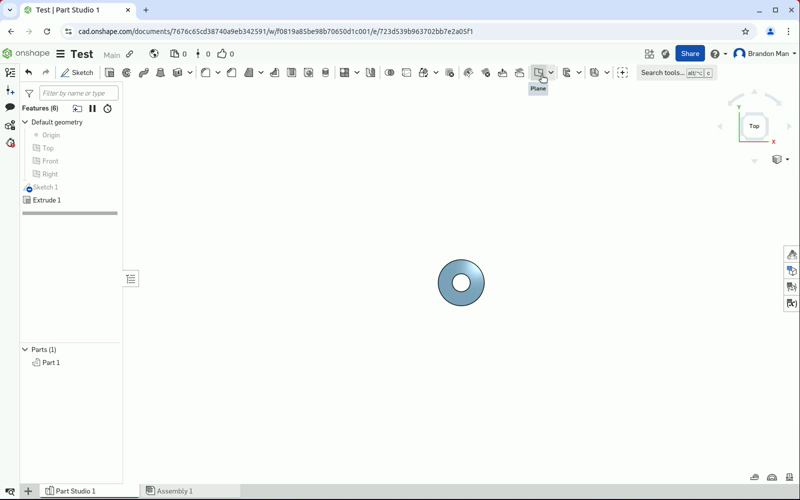
click(541, 75)
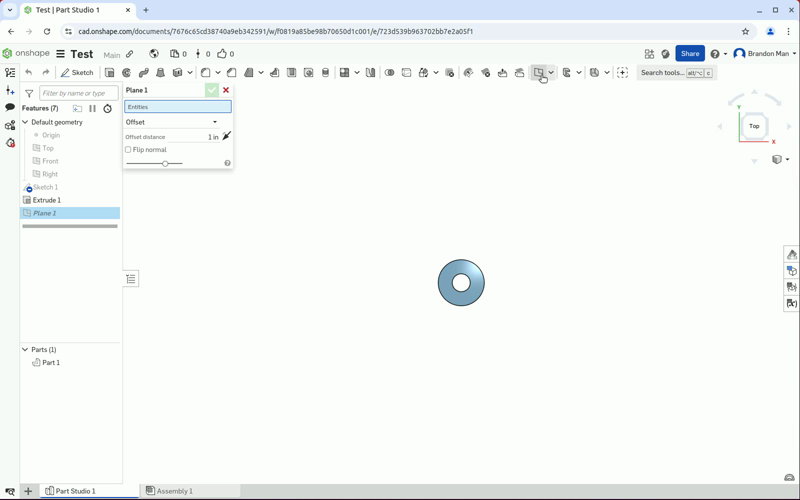
mouse_move(73, 150)
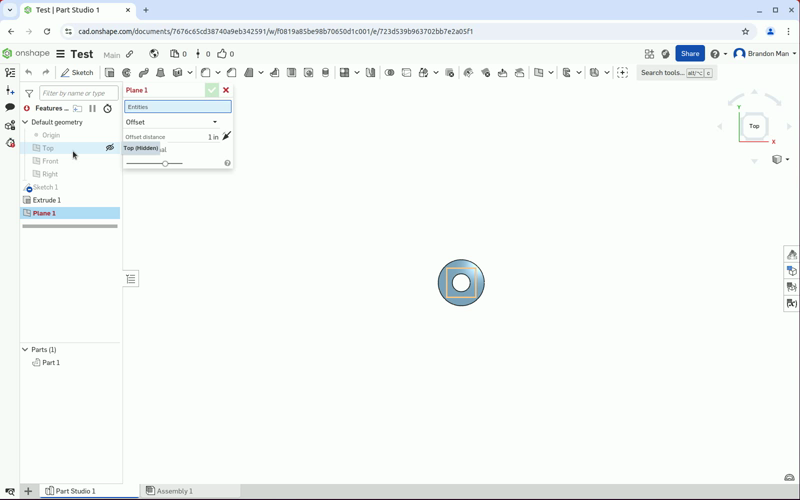
click(73, 150)
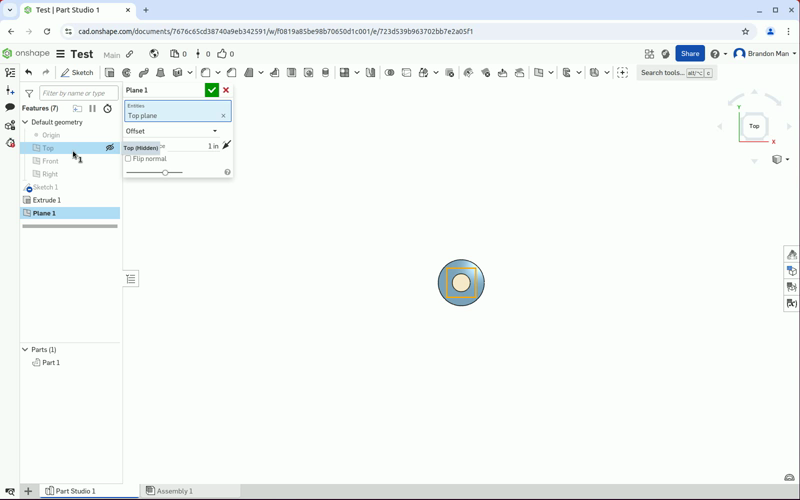
key(tab, 2)
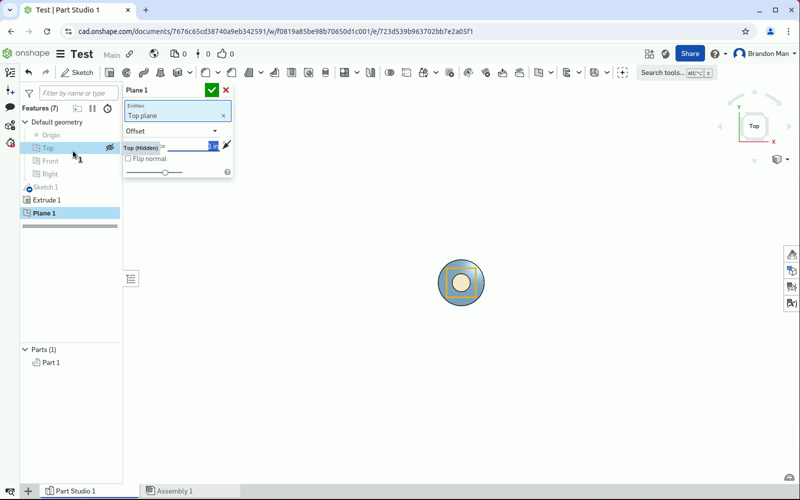
text(4.56)
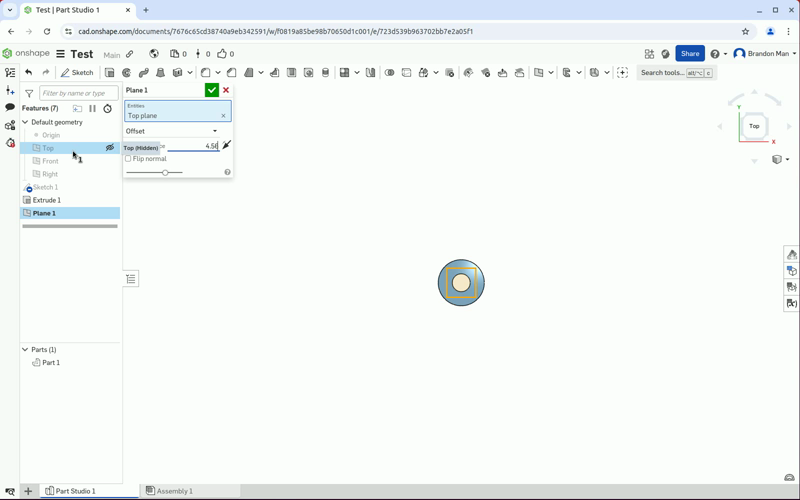
key(enter, 2)
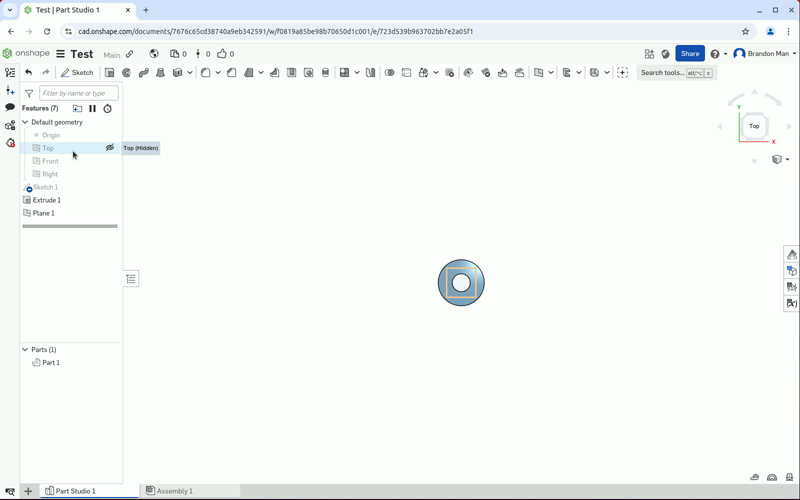
key(shift+s)
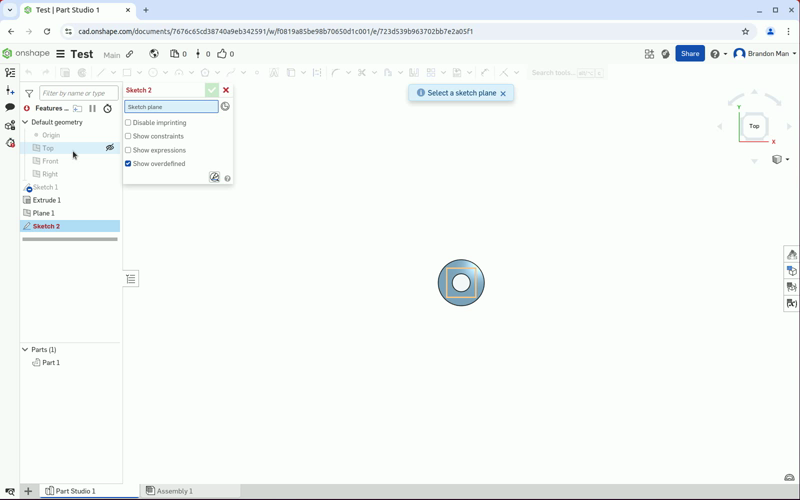
mouse_move(73, 215)
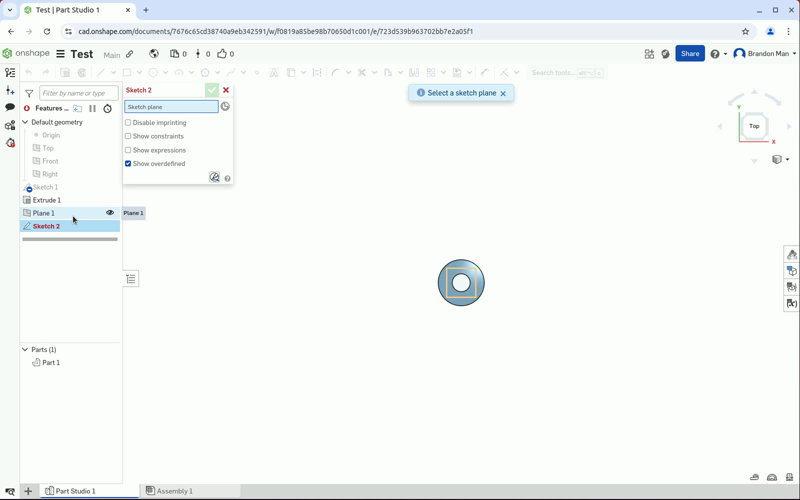
click(73, 215)
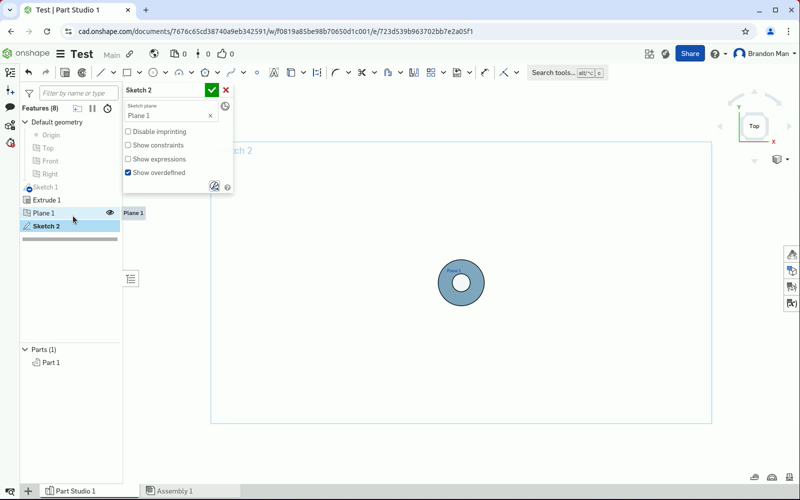
mouse_move(73, 352)
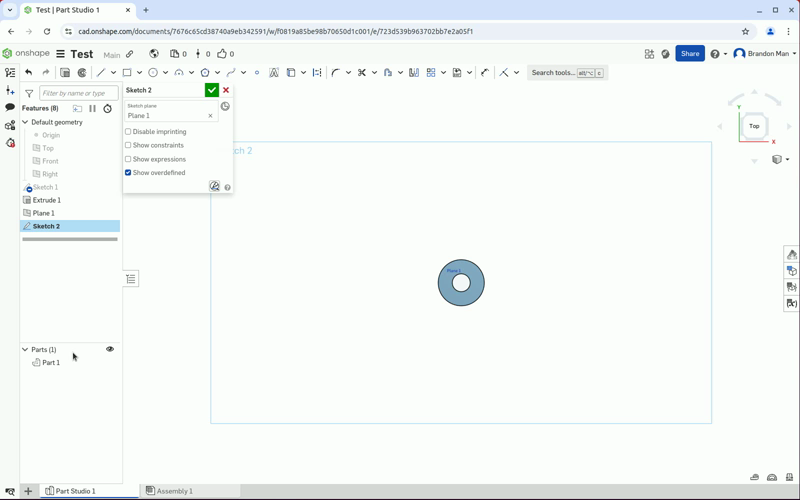
key(y)
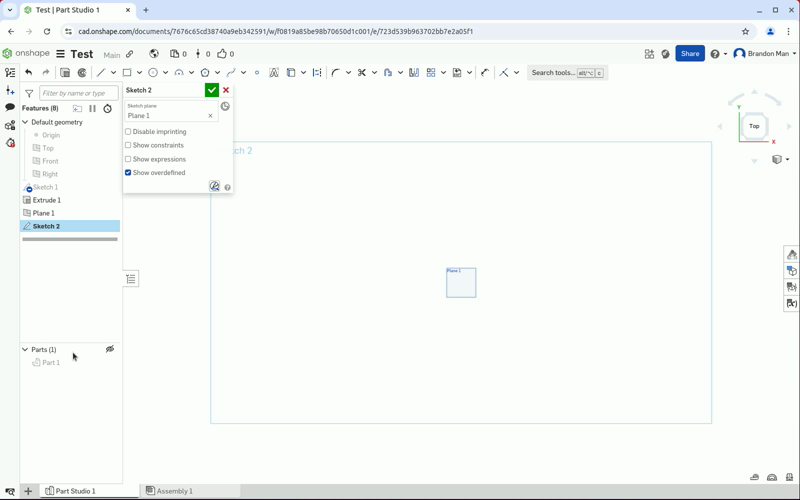
key(c)
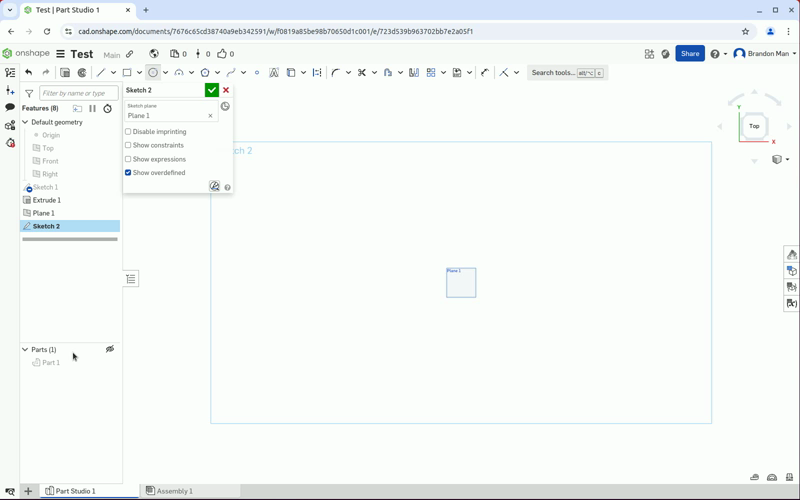
key_down(shift)
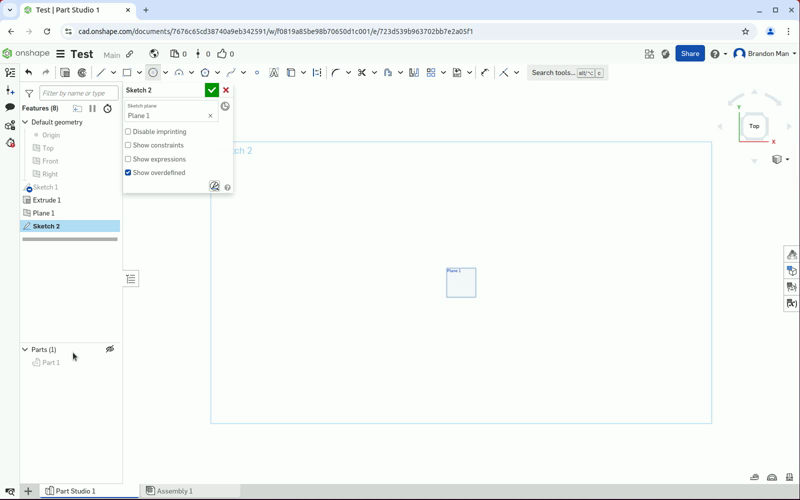
mouse_move(461, 282)
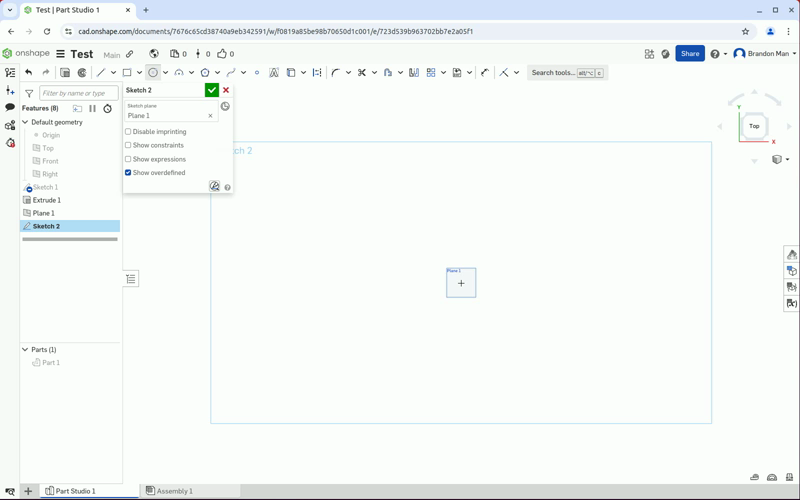
click(461, 282)
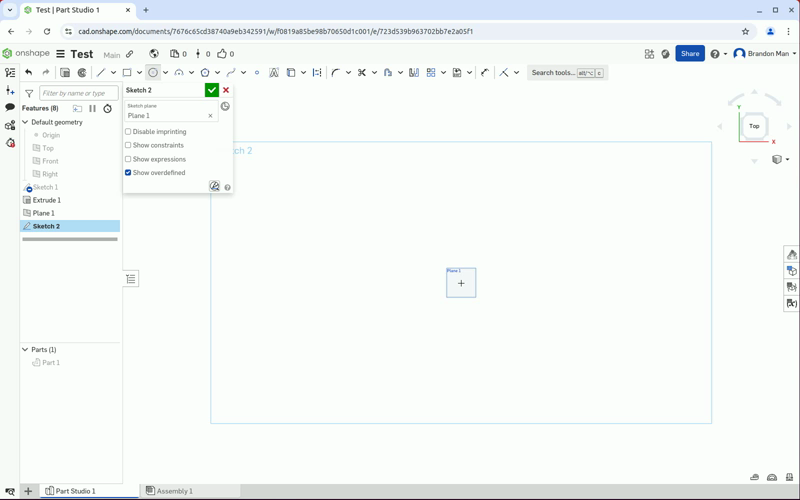
key_up(shift)
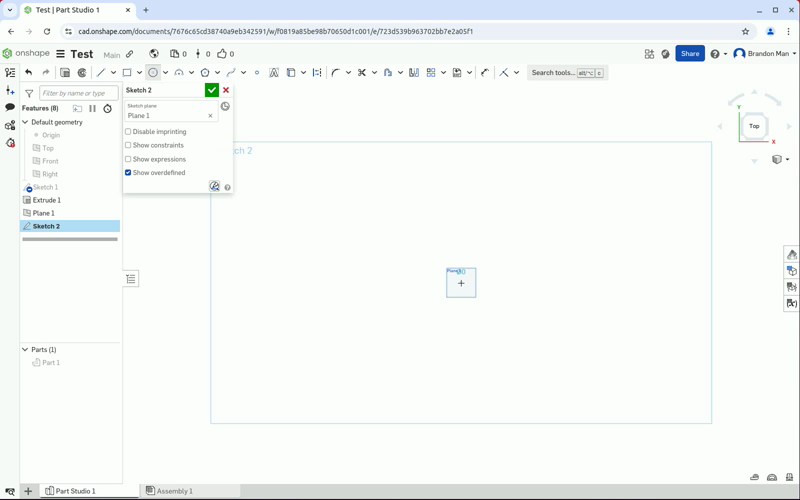
mouse_move(484, 282)
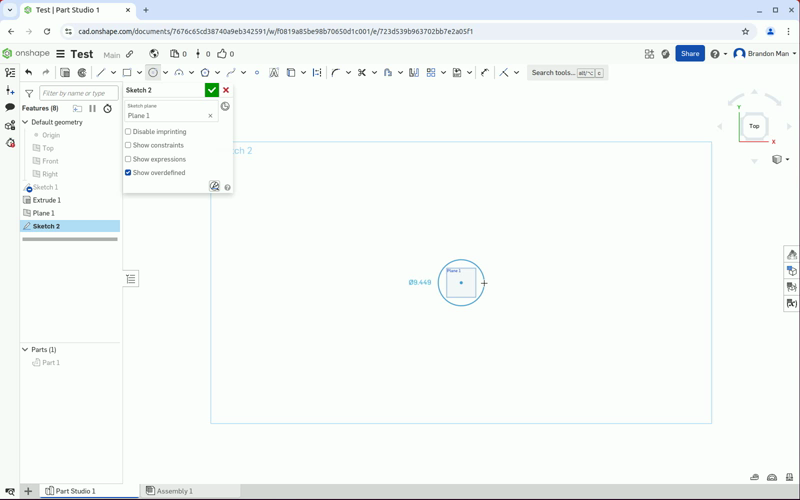
click(484, 282)
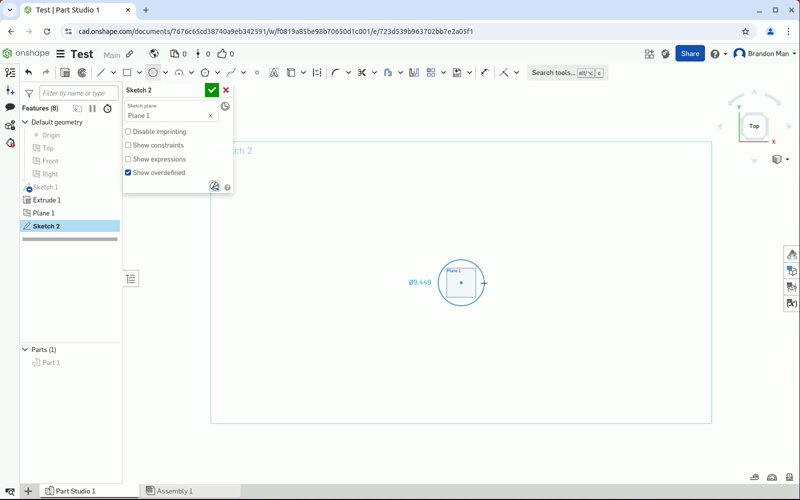
key(esc)
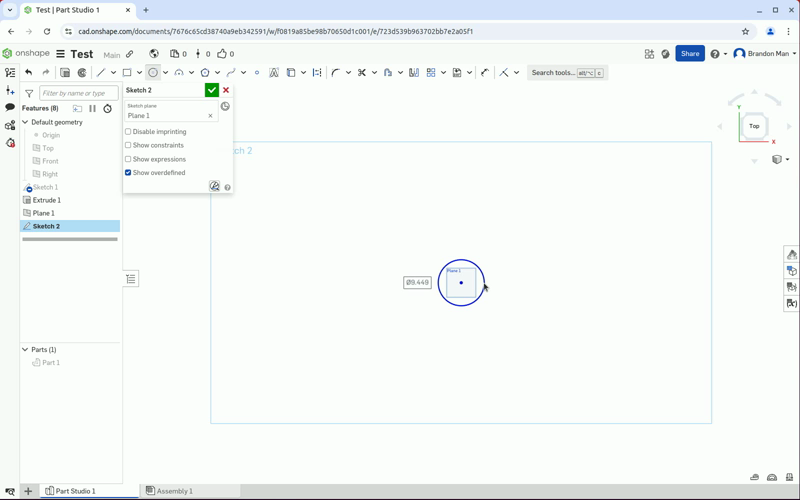
key(c)
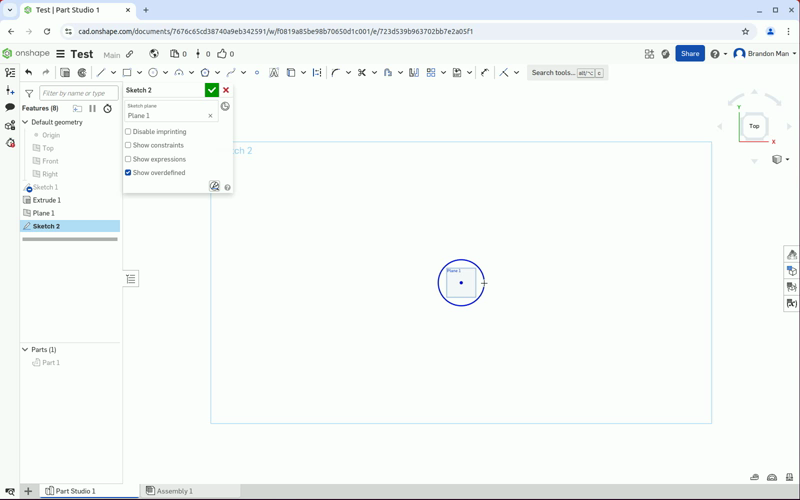
key_down(shift)
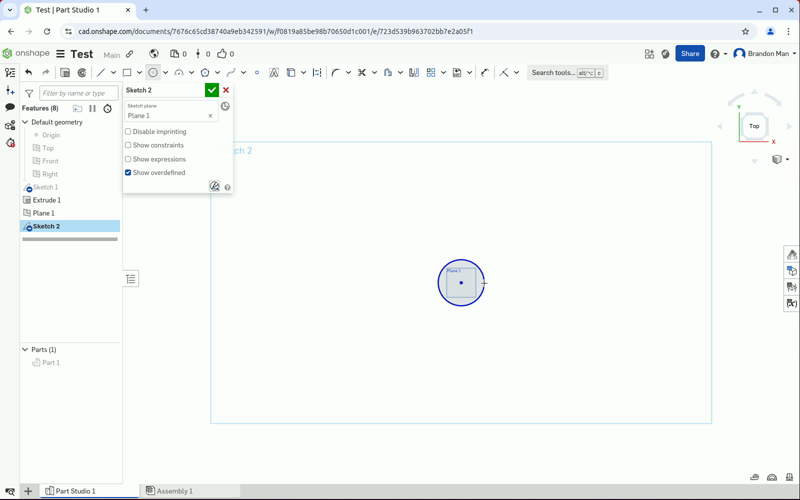
mouse_move(461, 282)
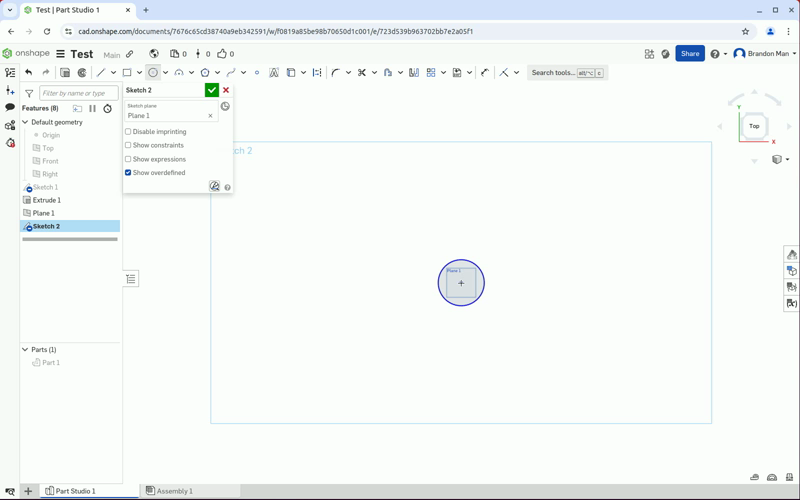
click(461, 282)
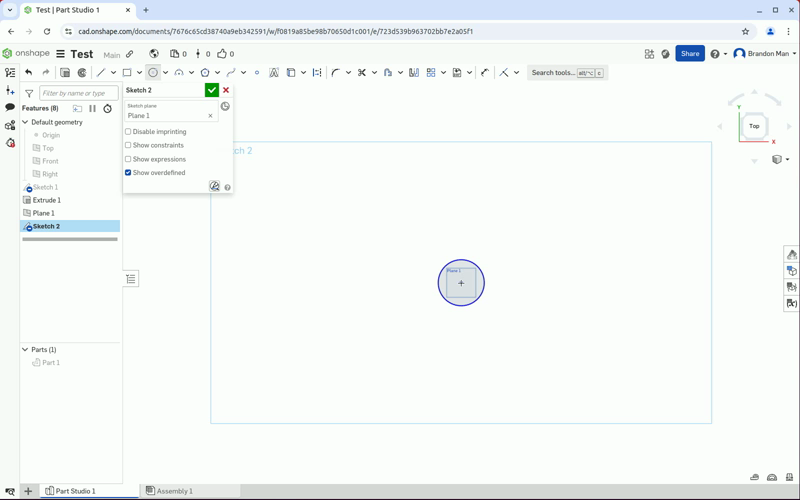
key_up(shift)
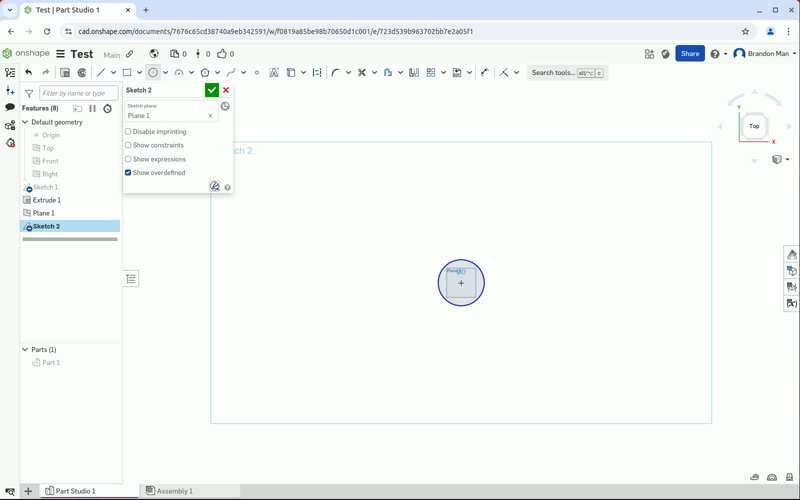
mouse_move(479, 282)
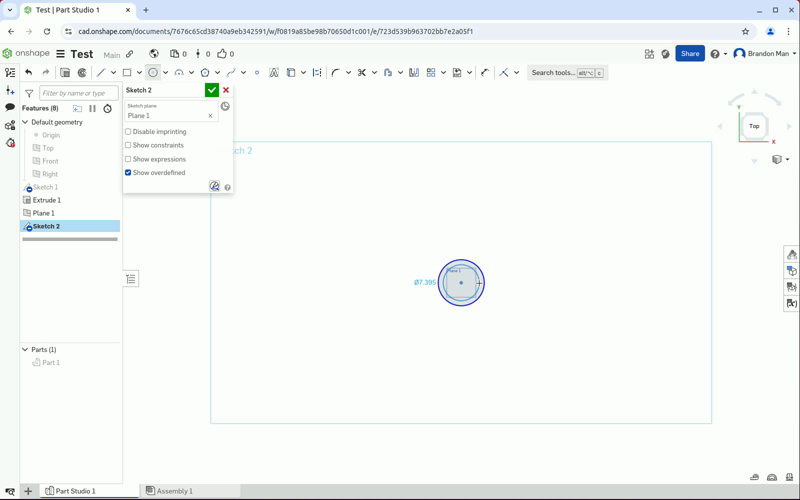
click(479, 282)
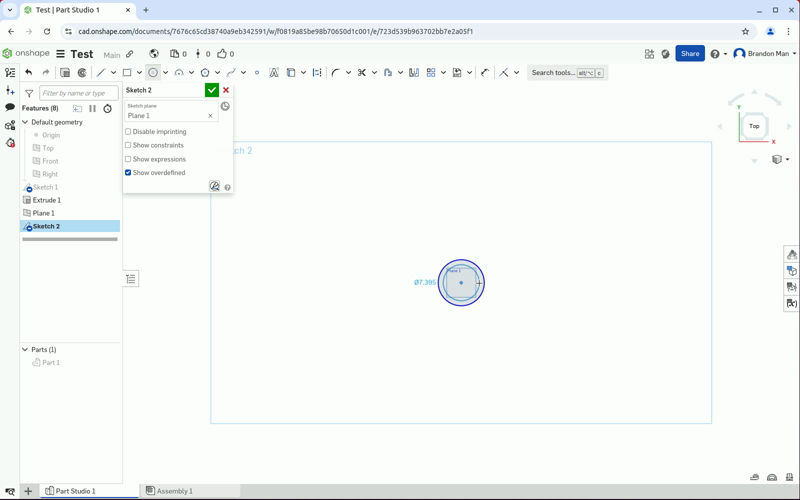
key(esc)
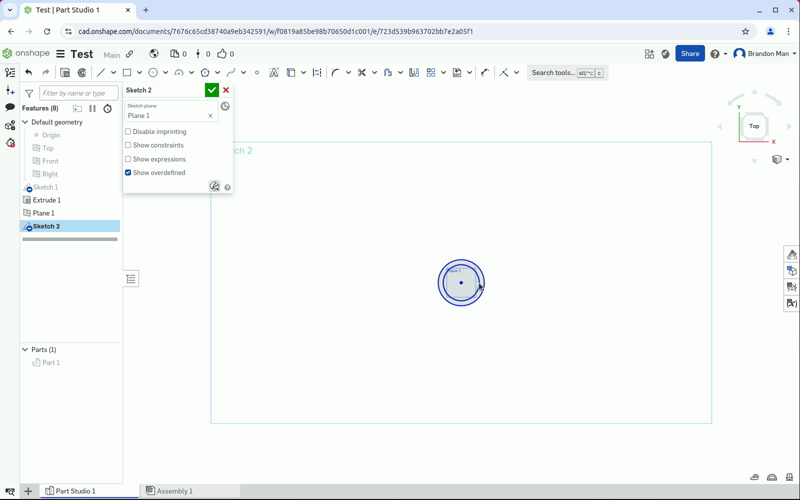
mouse_move(451, 299)
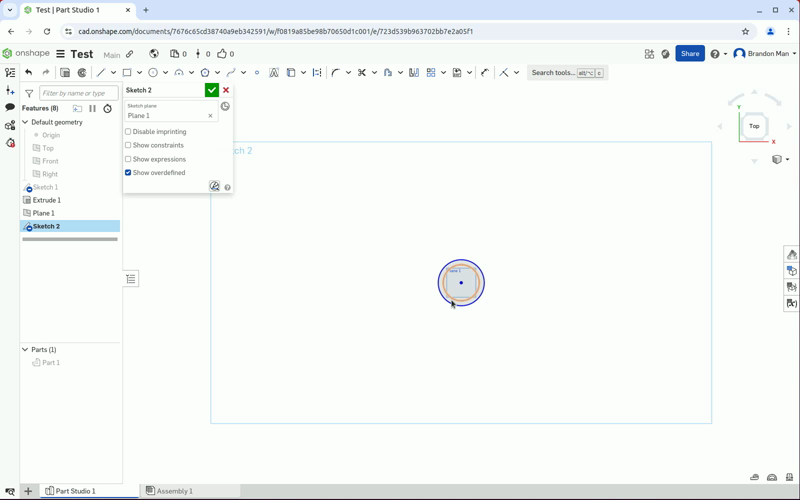
scroll(6)
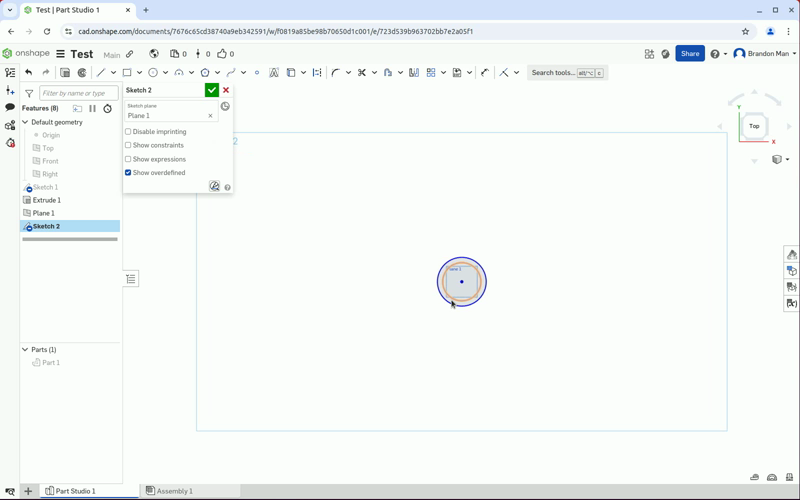
scroll(6)
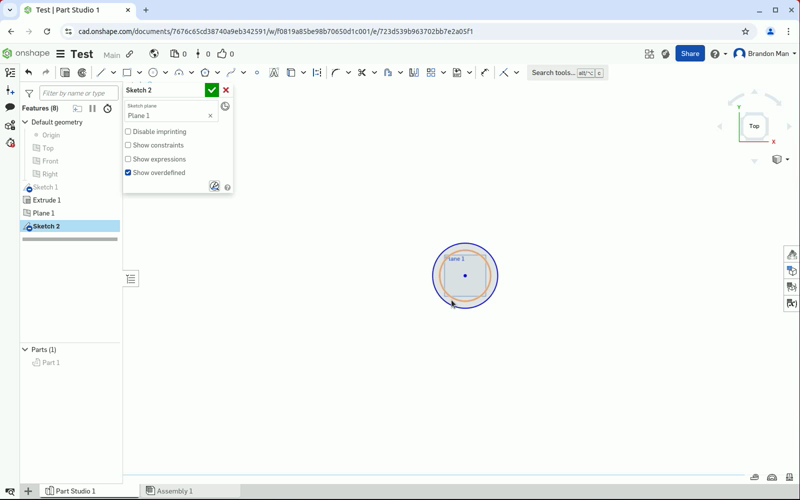
scroll(6)
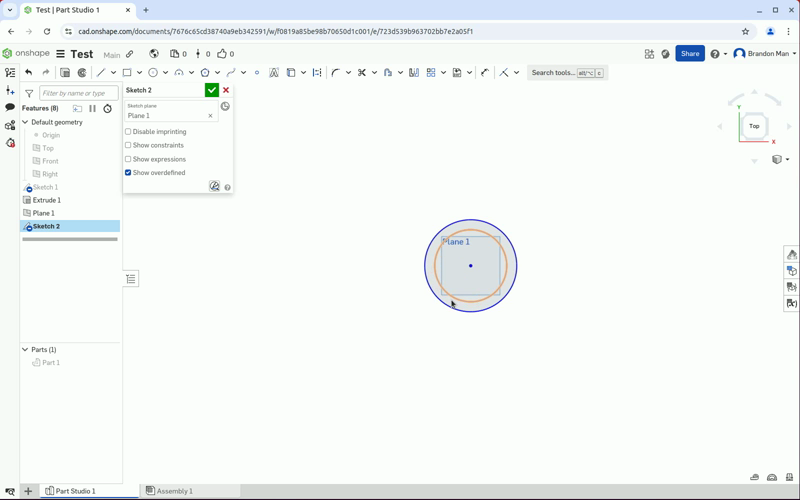
scroll(6)
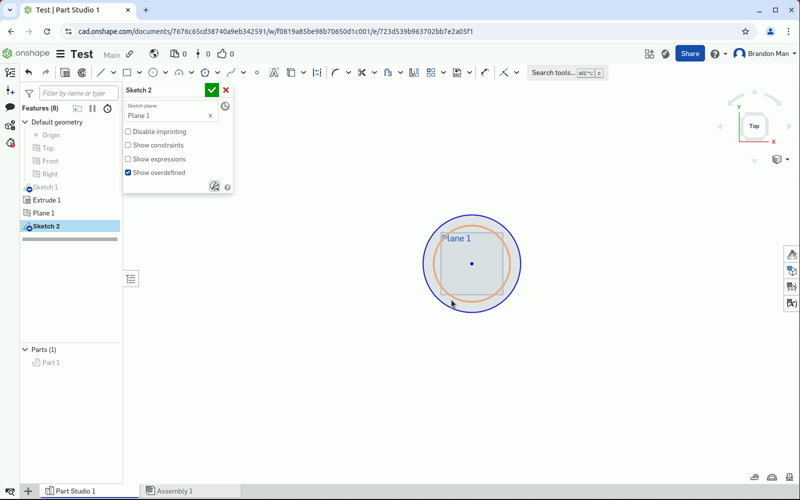
scroll(6)
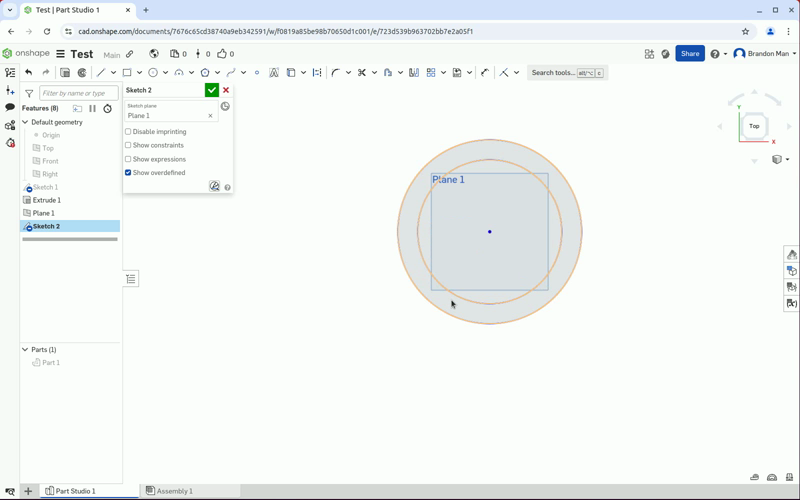
scroll(6)
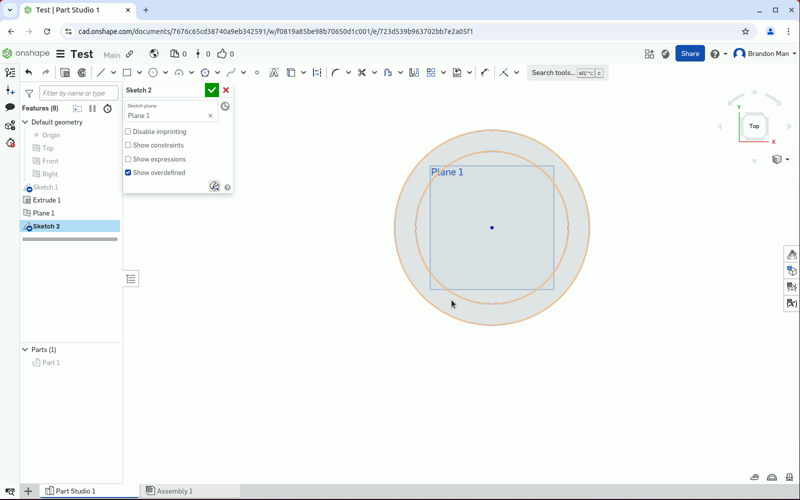
scroll(6)
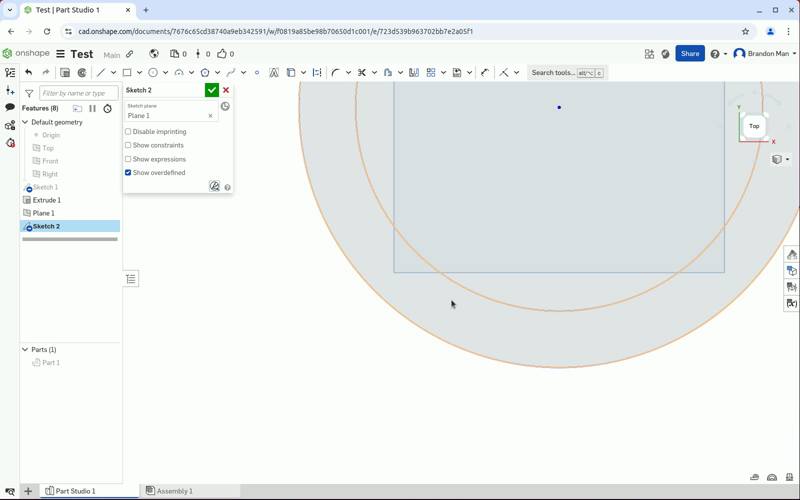
click(451, 299)
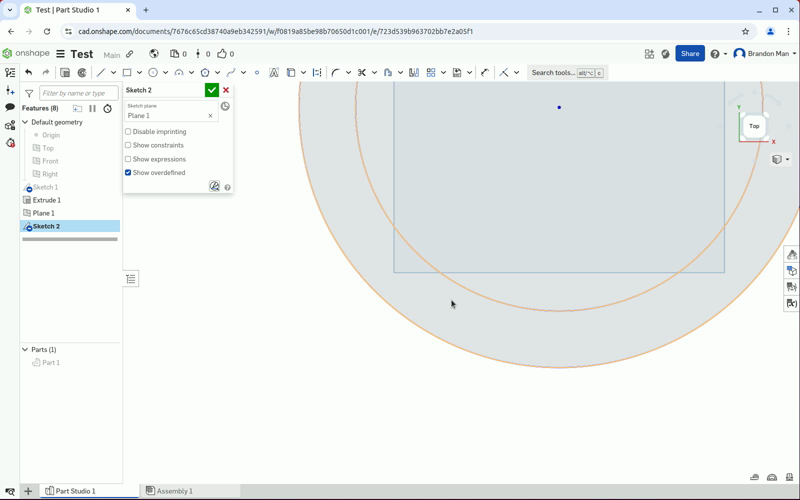
scroll(-6)
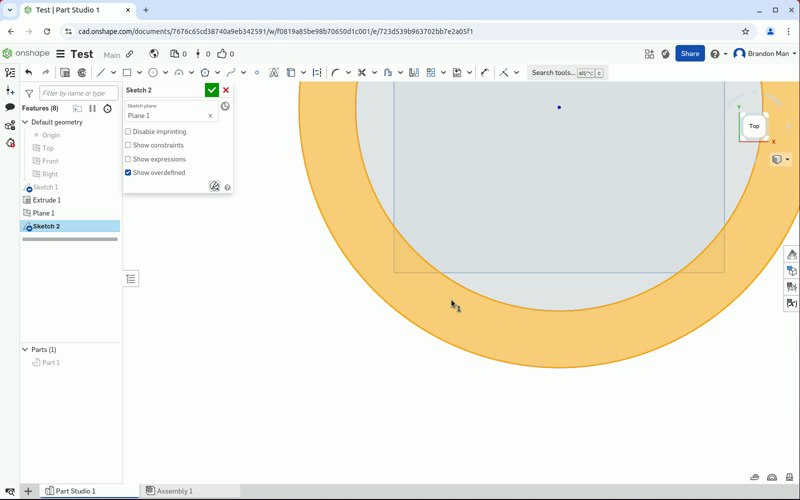
scroll(-6)
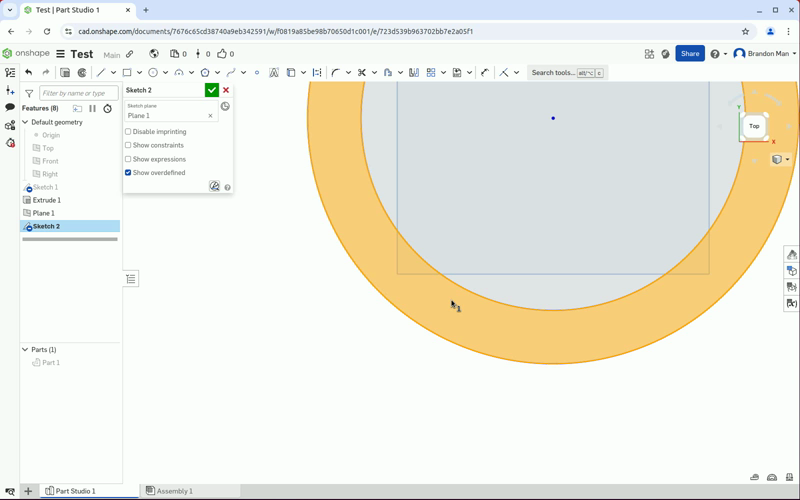
scroll(-6)
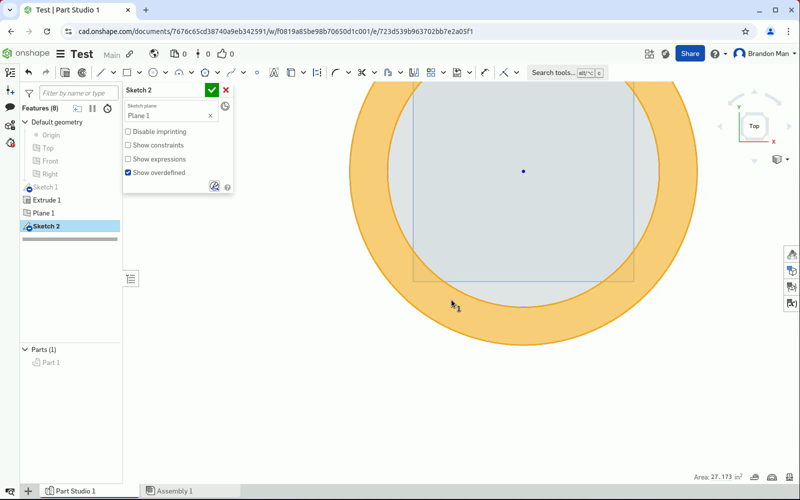
scroll(-6)
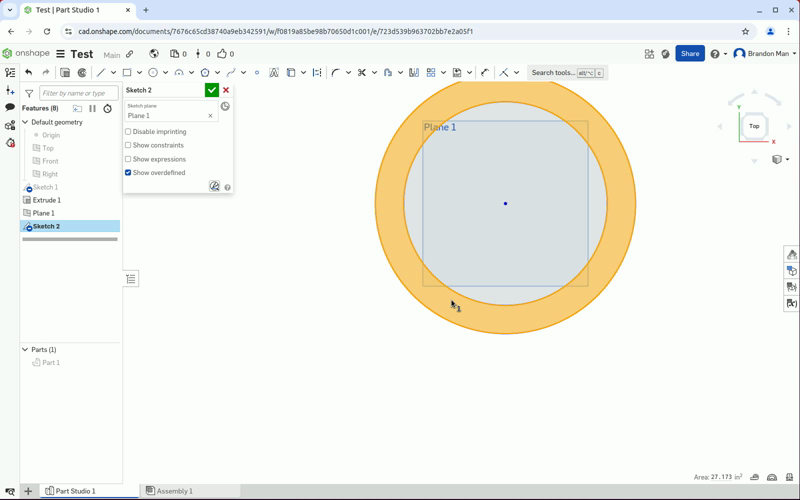
scroll(-6)
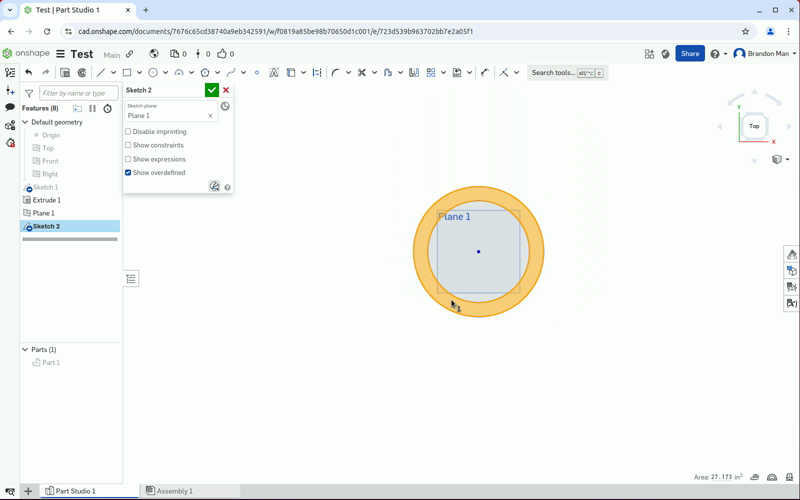
scroll(-6)
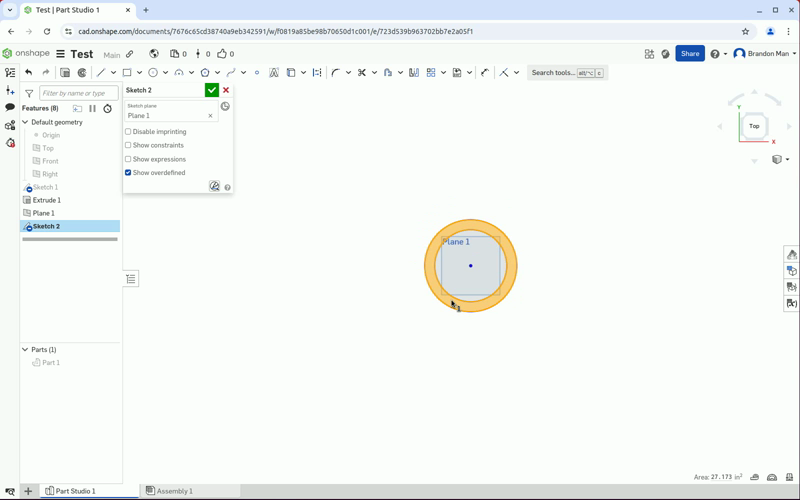
scroll(-6)
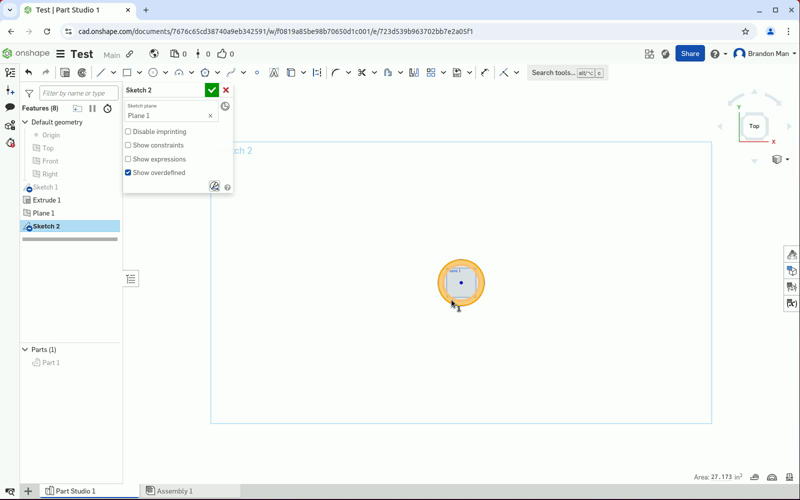
mouse_move(73, 352)
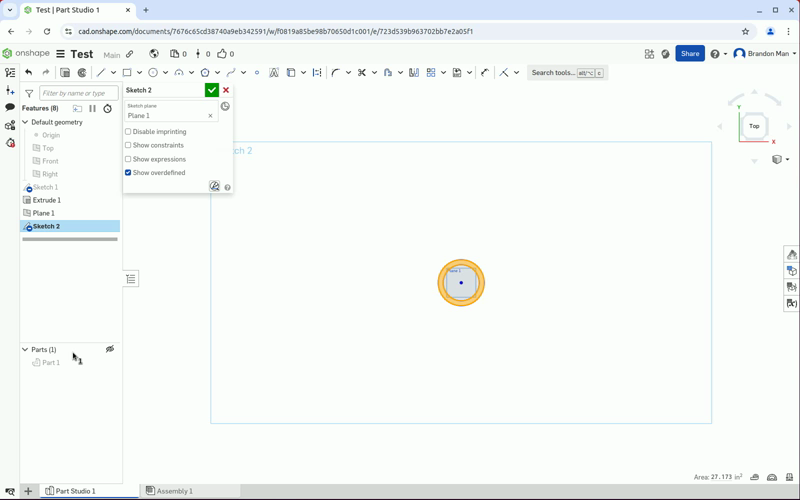
key(shift+y)
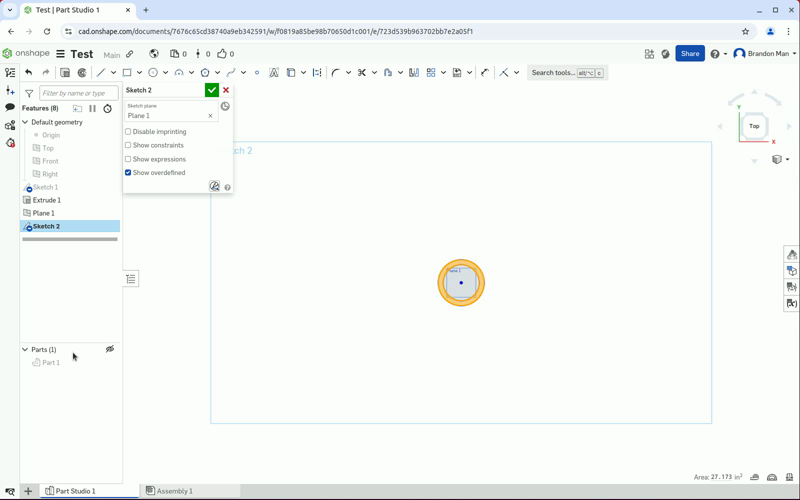
key(shift+e)
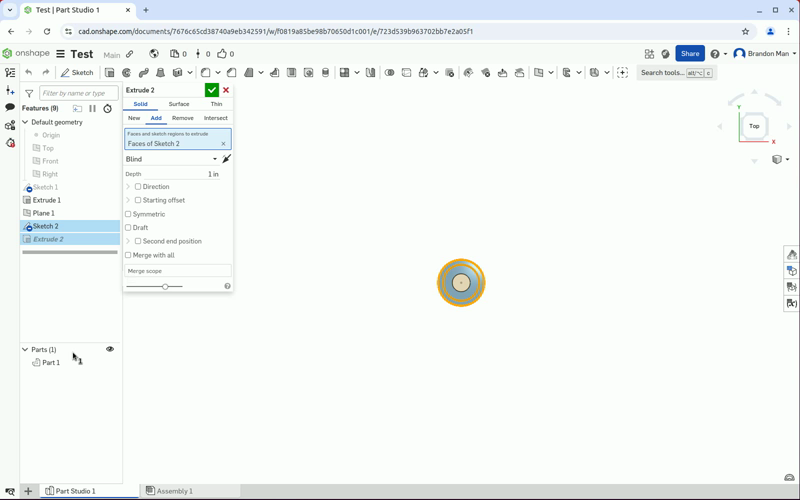
mouse_move(143, 106)
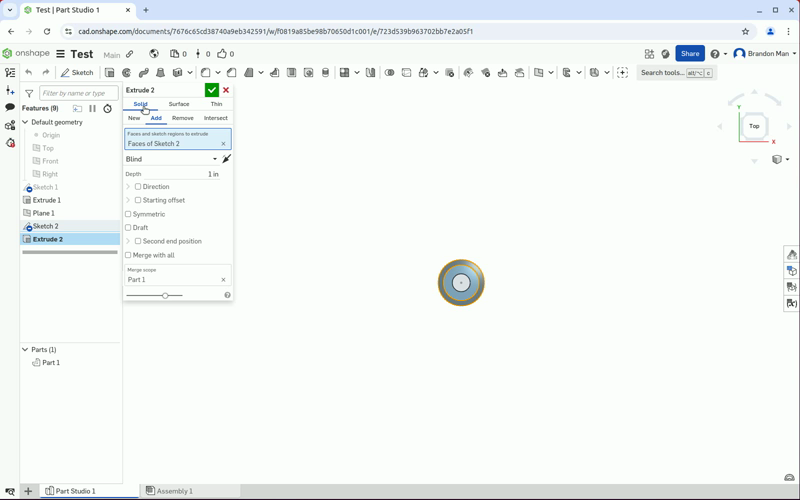
click(143, 106)
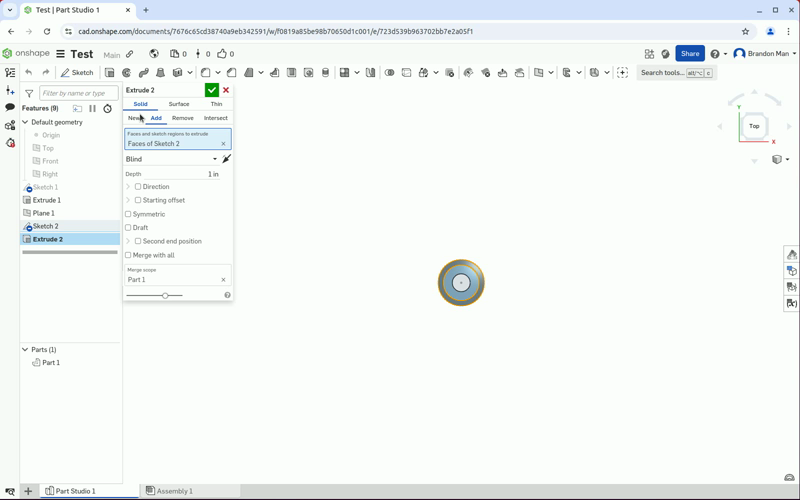
mouse_move(137, 120)
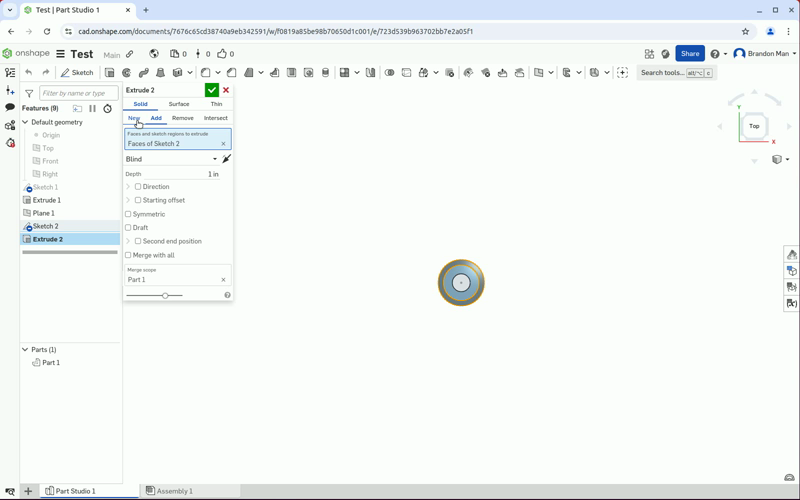
click(137, 120)
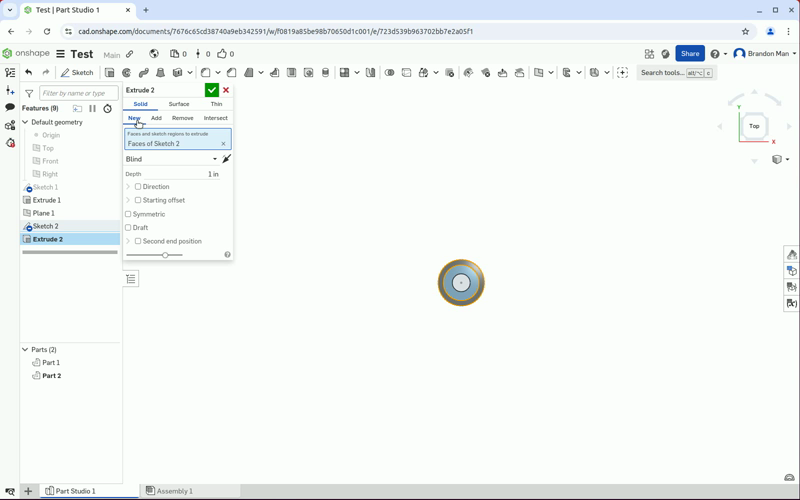
key(tab, 4)
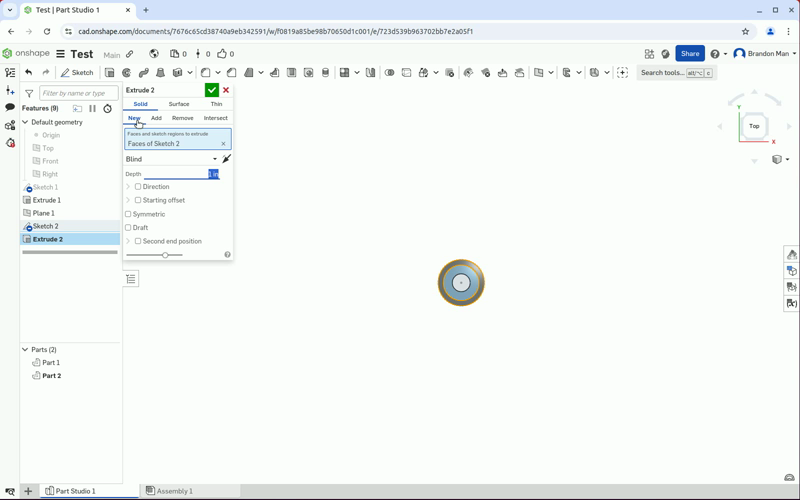
text(18.535)
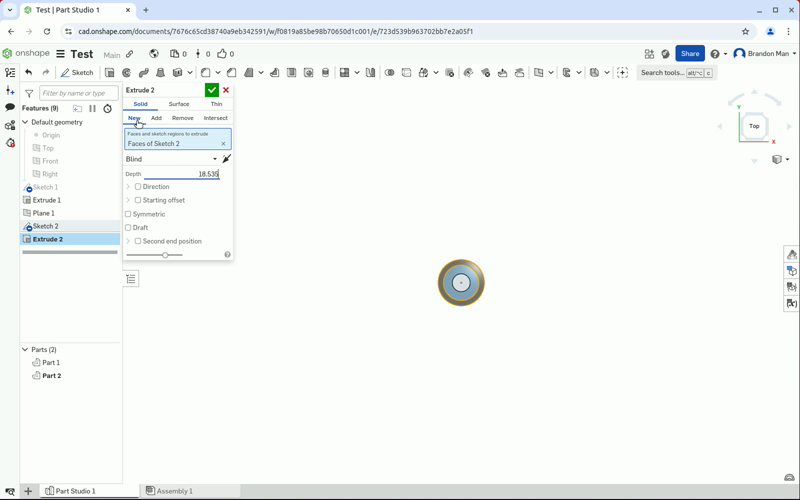
key(enter)
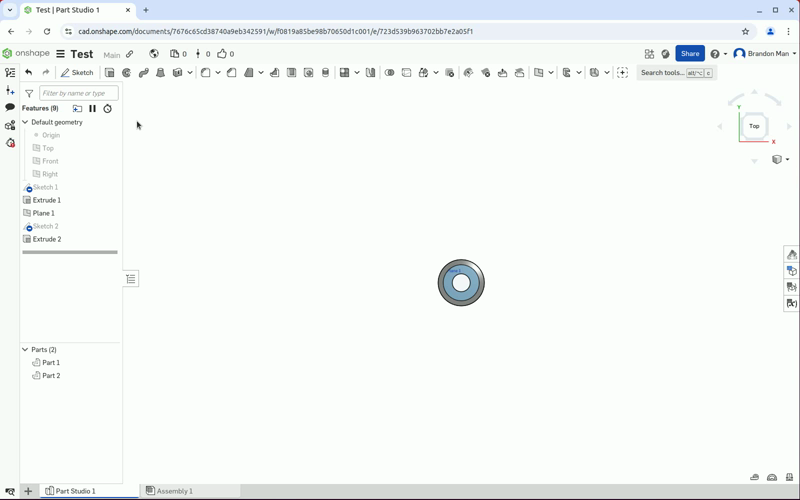
key(shift+h)
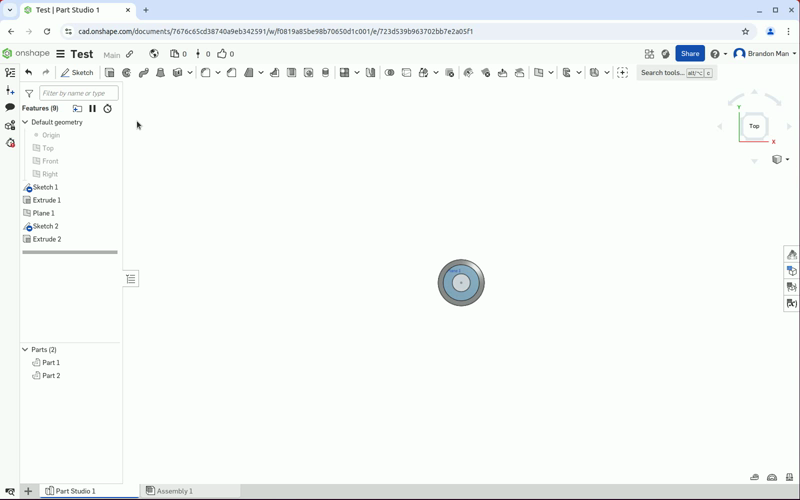
key(shift+h)
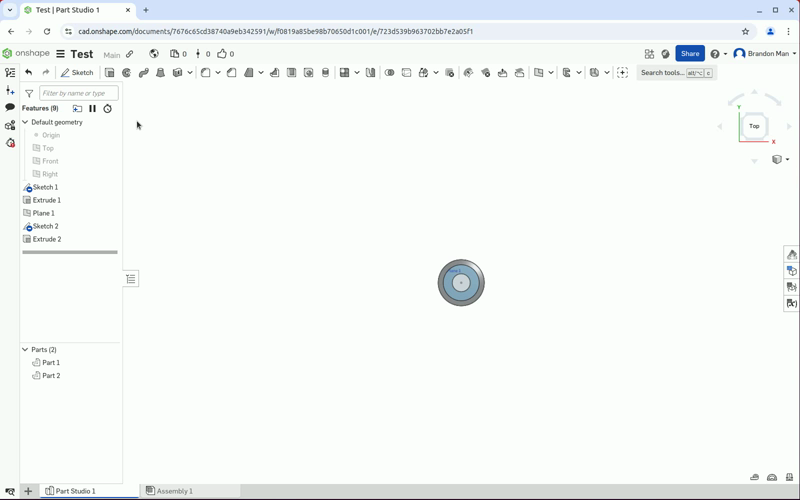
key(shift+7)
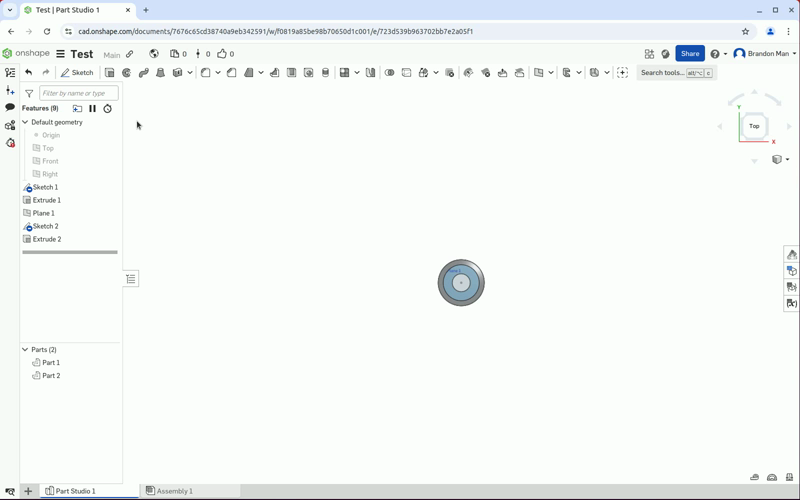
key(up, 3)
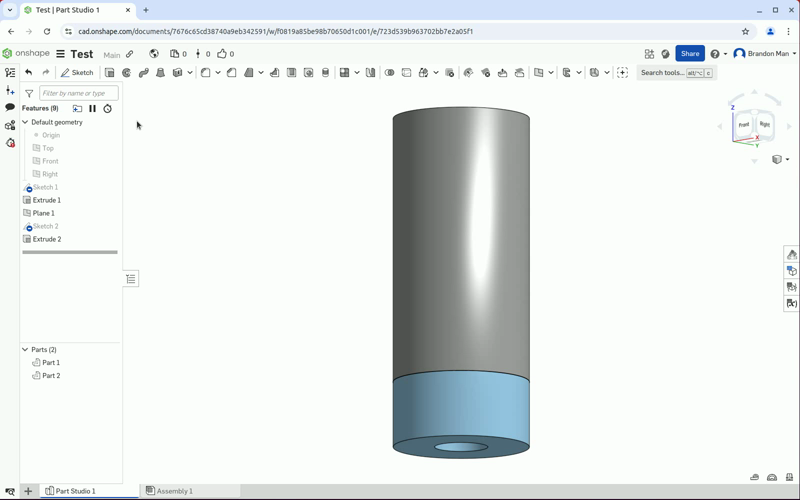
key(left, 3)
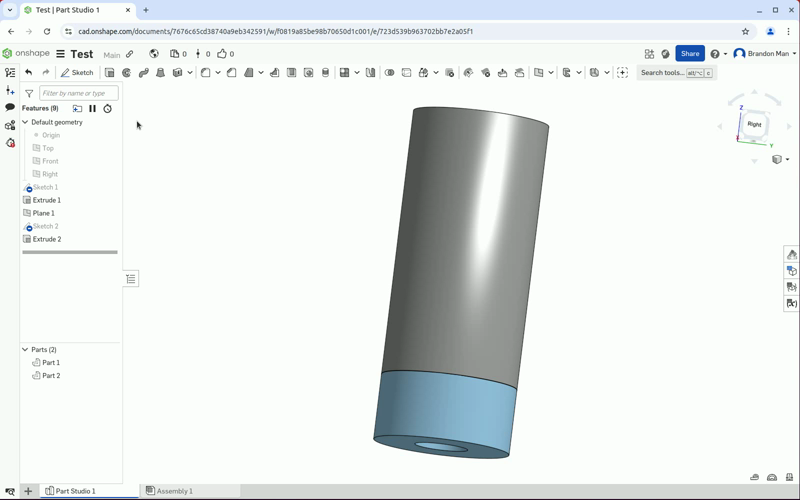
key(right, 3)
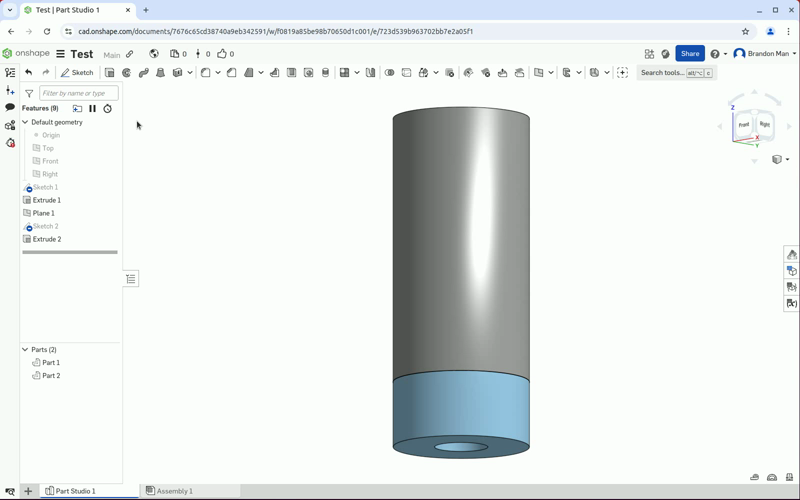
key(down, 3)
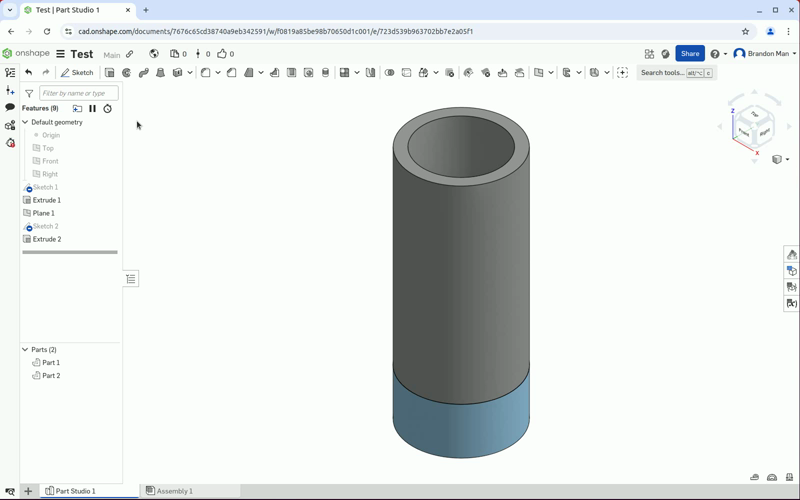
mouse_move(73, 189)
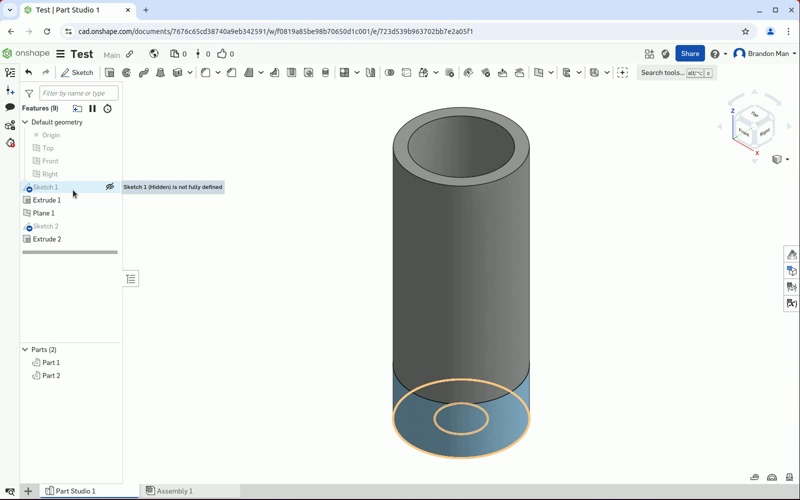
click(73, 189)